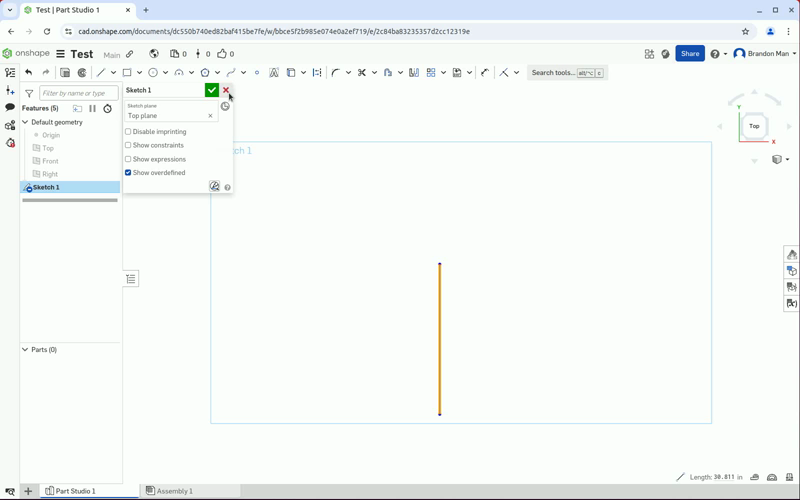
key(shift+h)
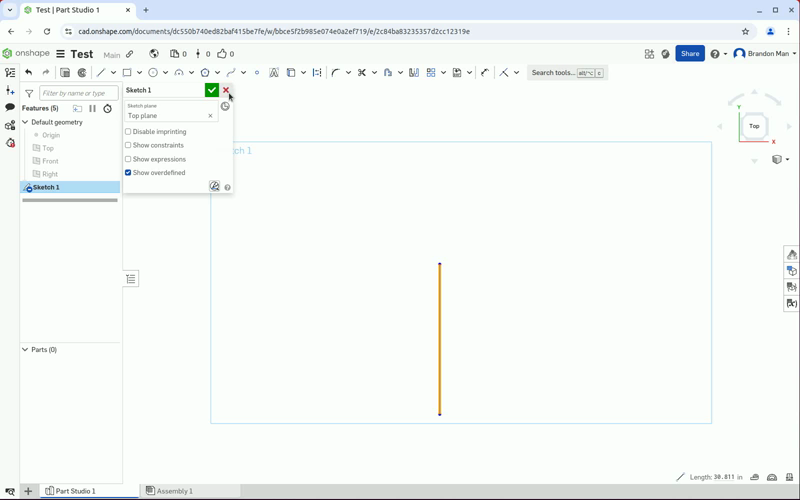
key(shift+s)
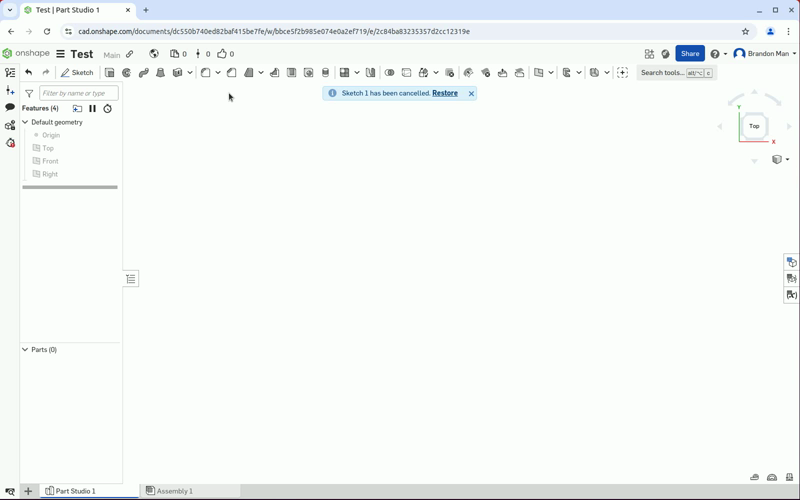
mouse_move(73, 150)
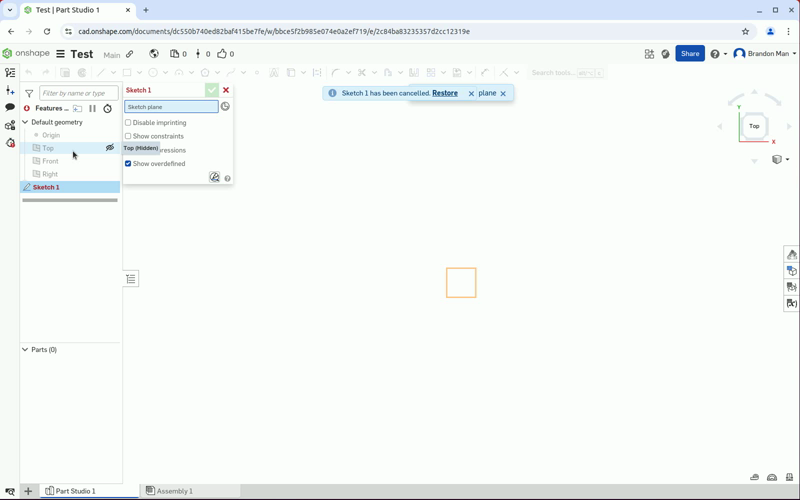
click(73, 150)
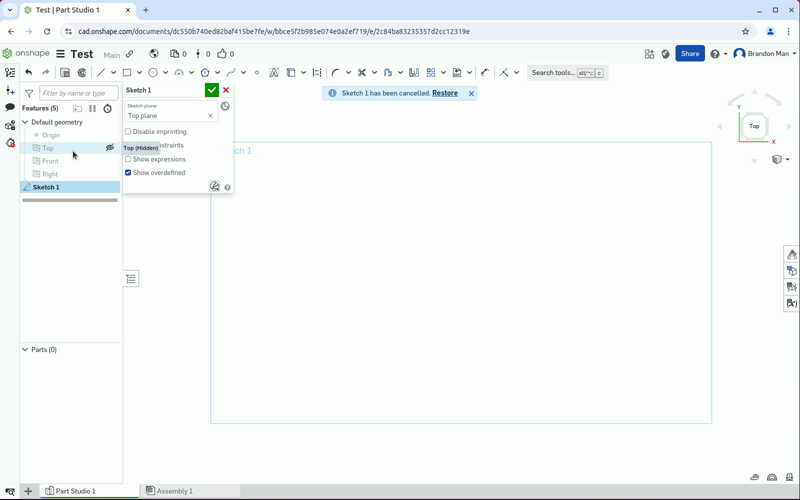
mouse_move(73, 352)
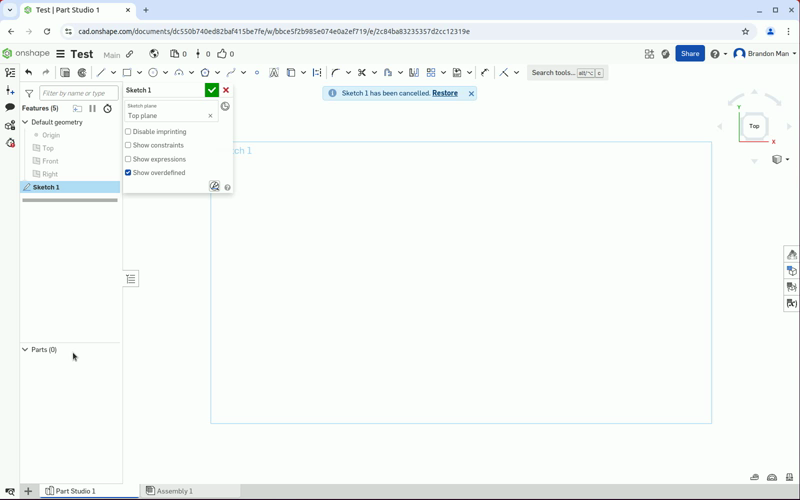
key(y)
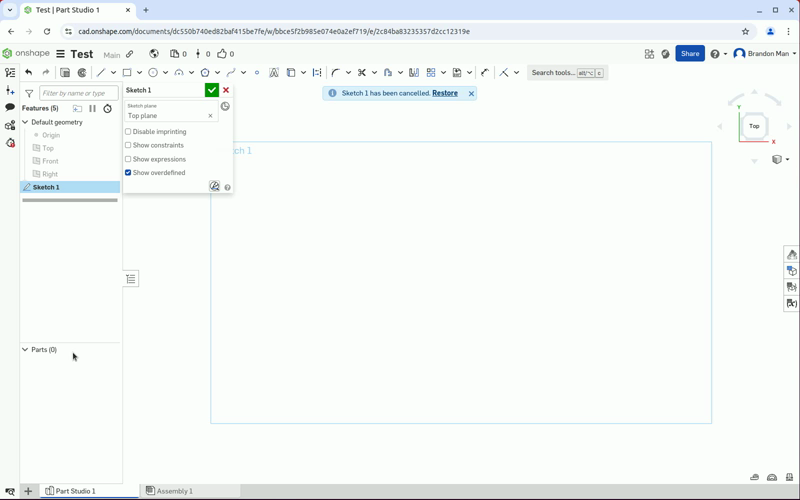
key(c)
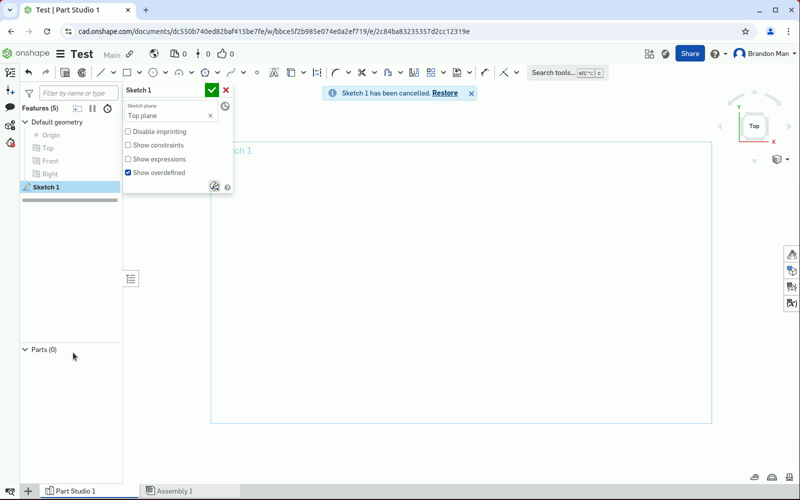
key_down(shift)
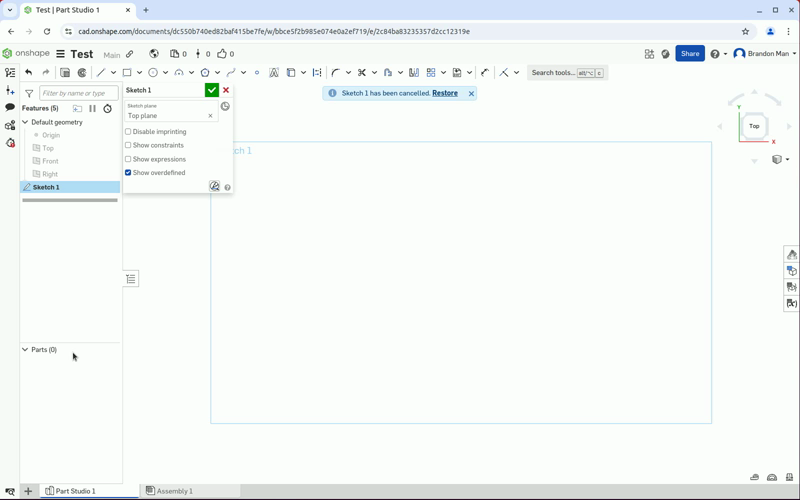
mouse_move(461, 282)
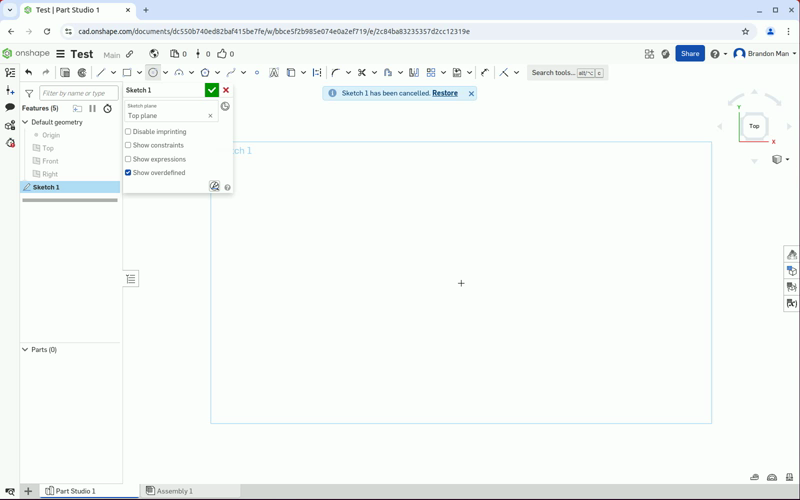
click(461, 282)
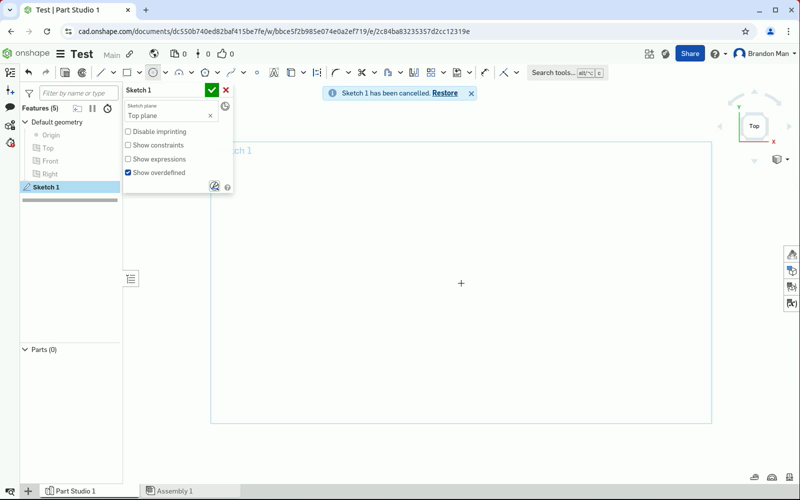
key_up(shift)
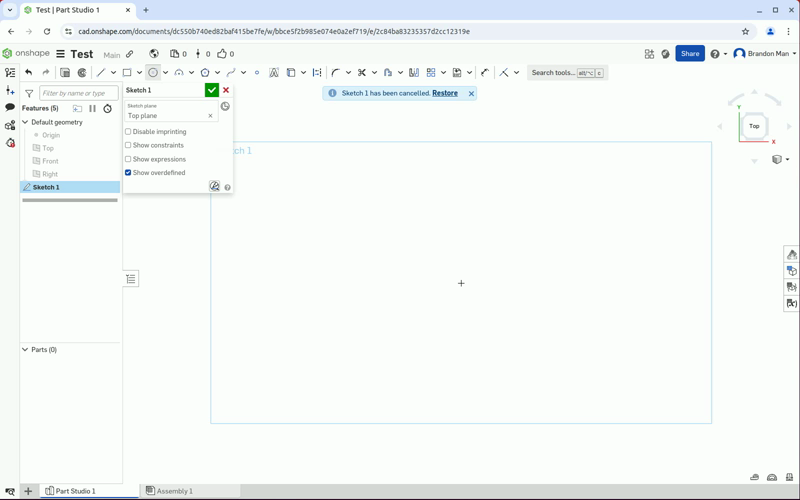
mouse_move(574, 282)
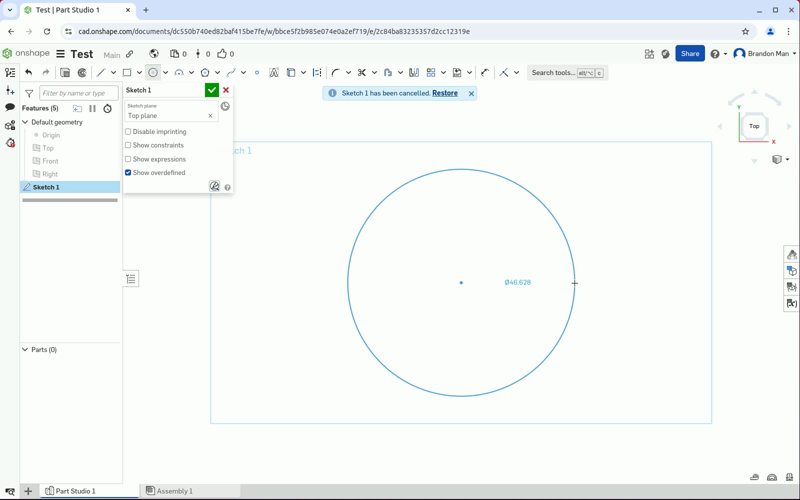
click(574, 282)
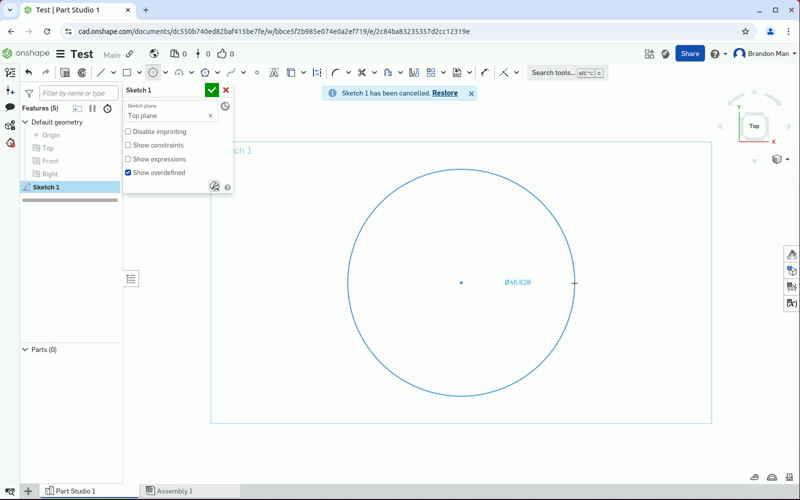
key(esc)
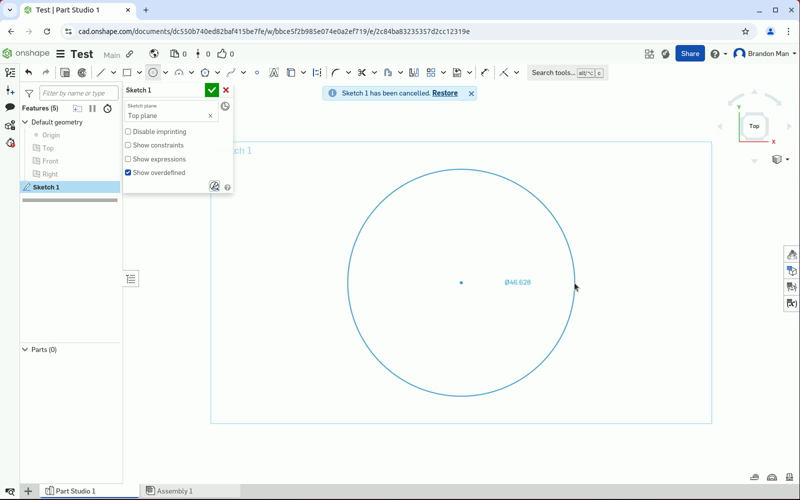
key(c)
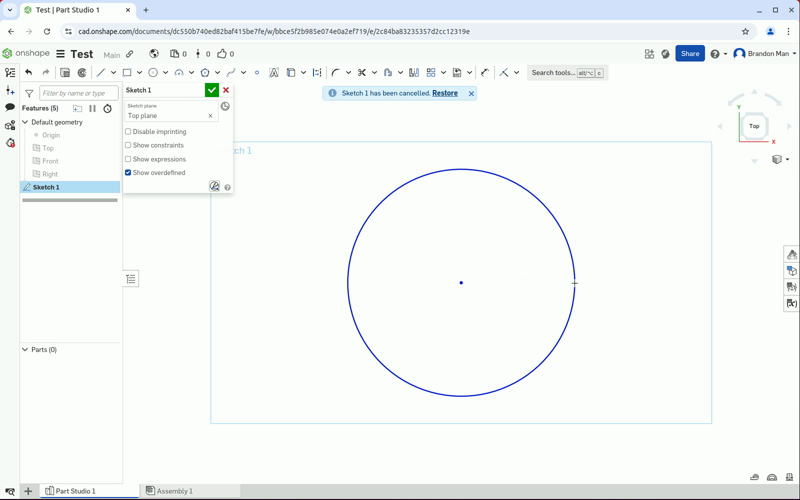
key_down(shift)
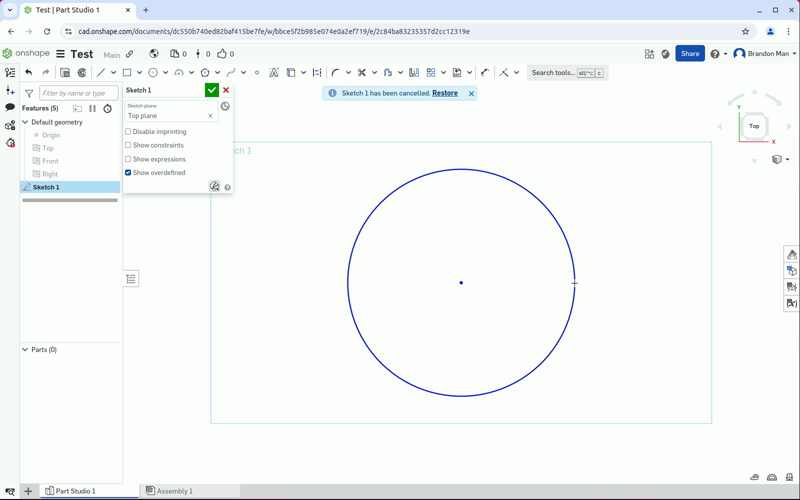
mouse_move(461, 282)
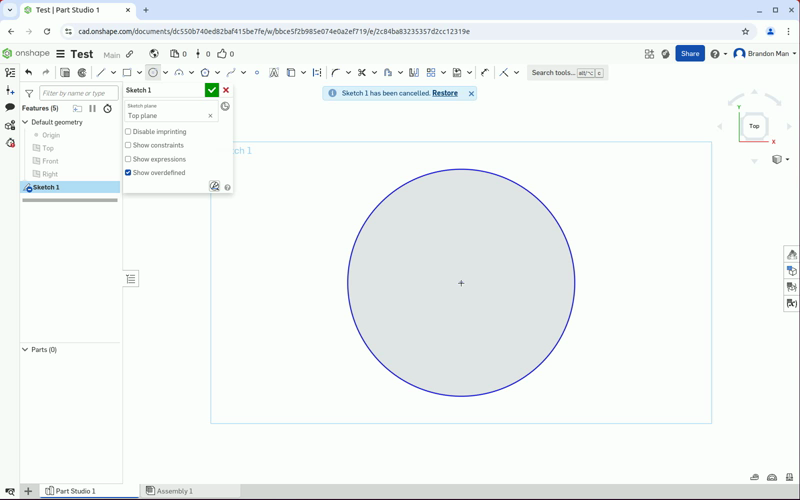
click(461, 282)
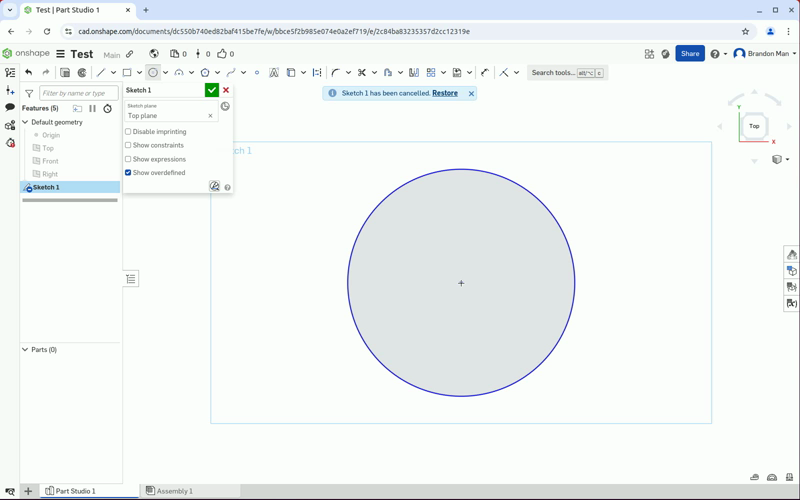
key_up(shift)
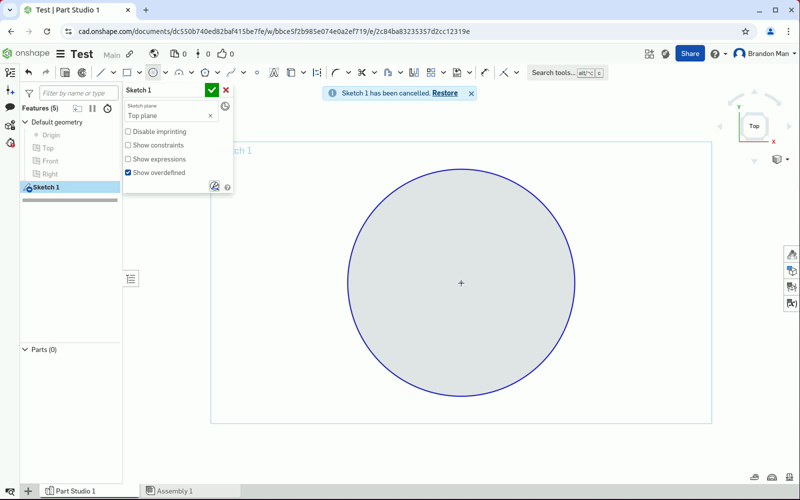
mouse_move(548, 282)
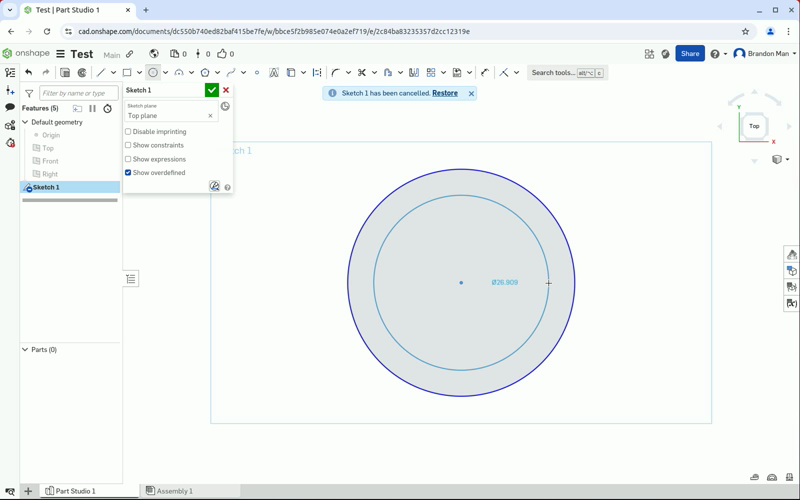
click(548, 282)
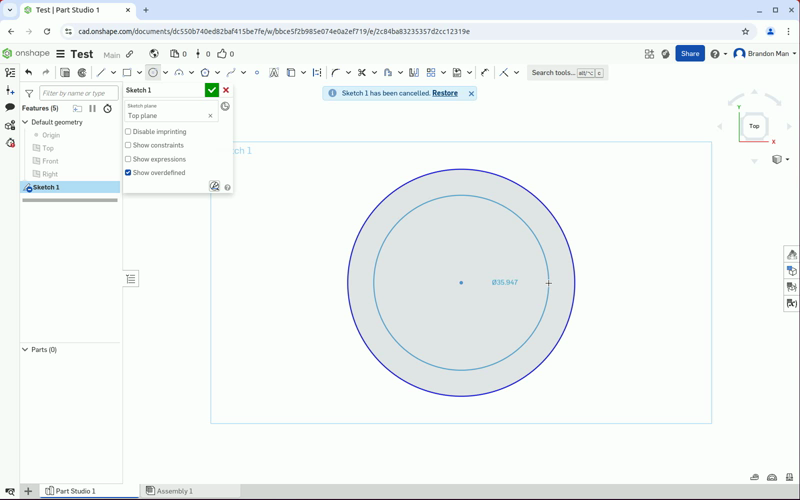
key(esc)
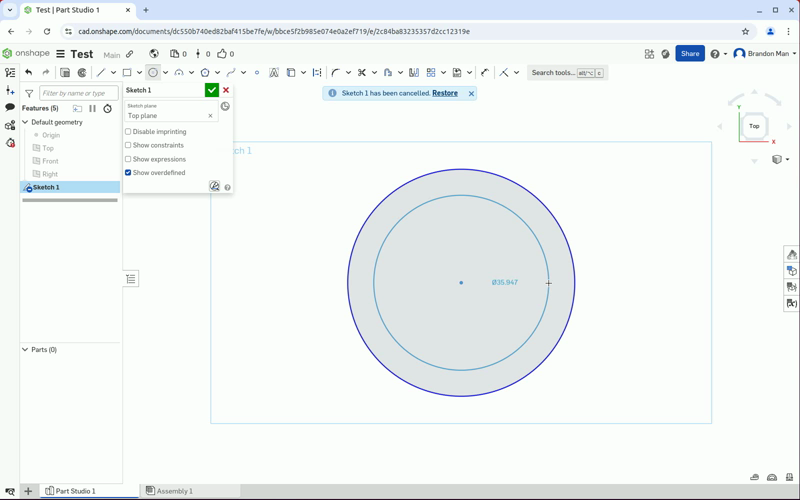
mouse_move(556, 312)
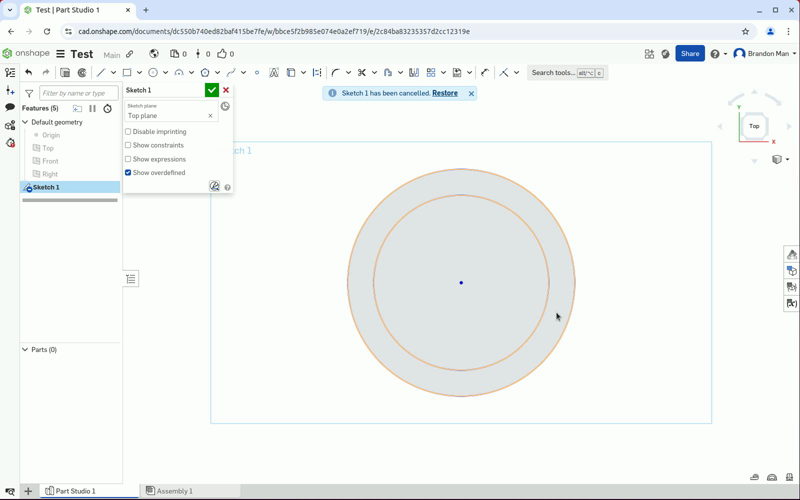
click(556, 312)
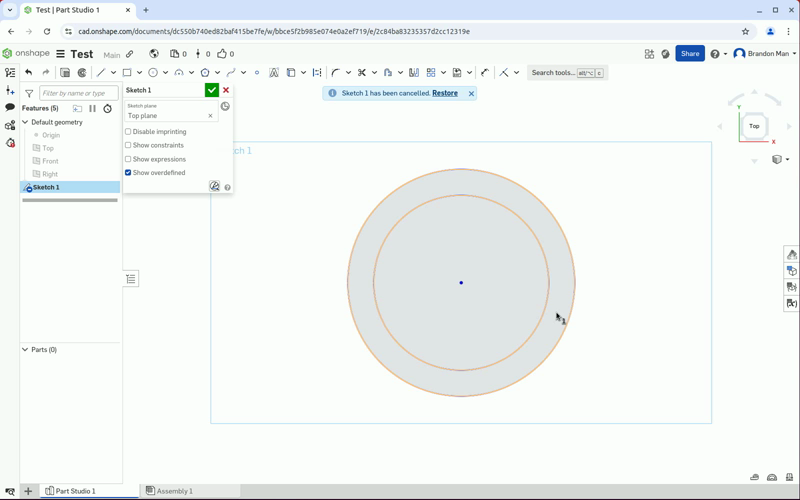
mouse_move(73, 352)
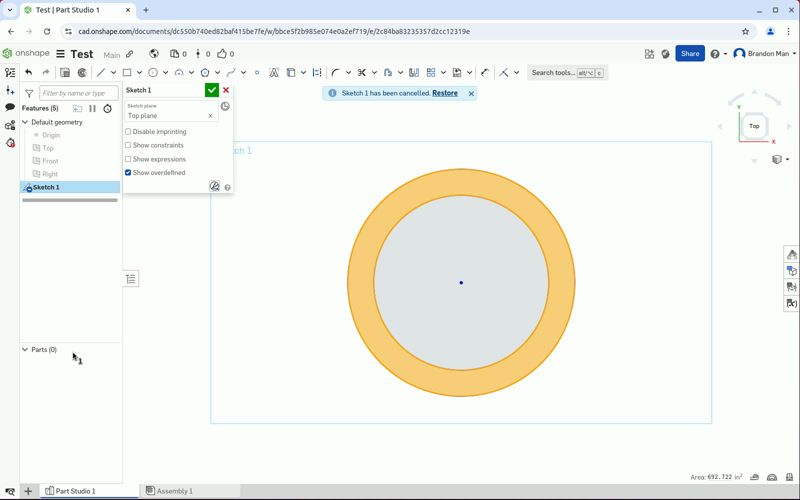
key(shift+y)
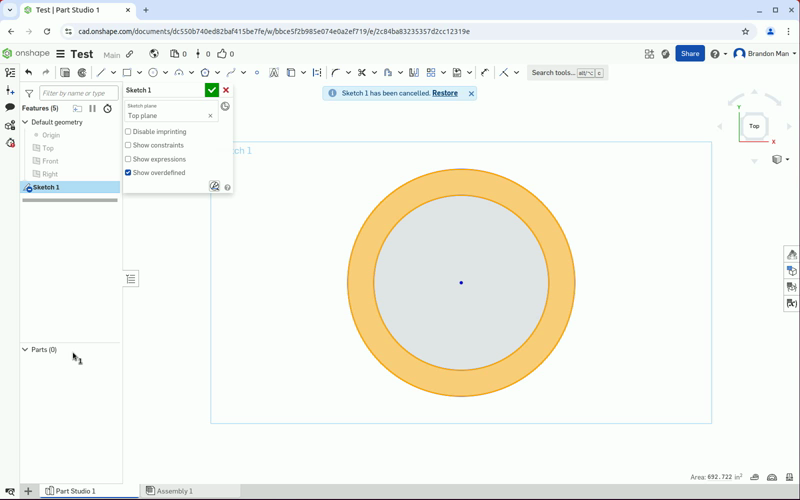
key(shift+e)
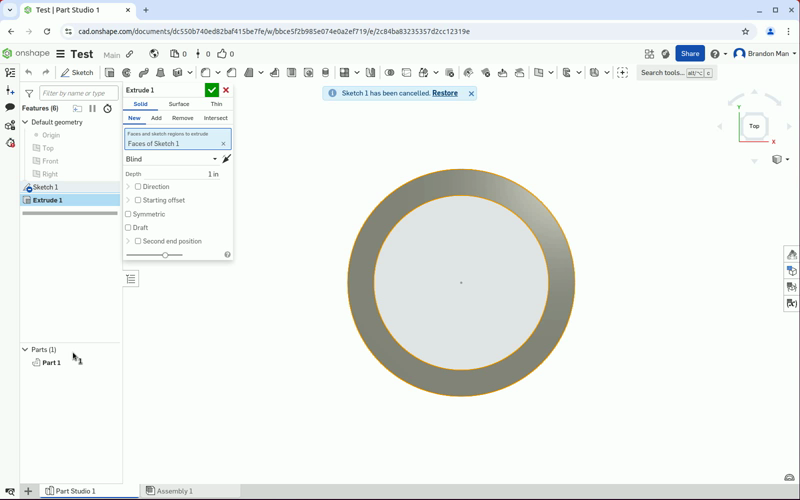
mouse_move(143, 106)
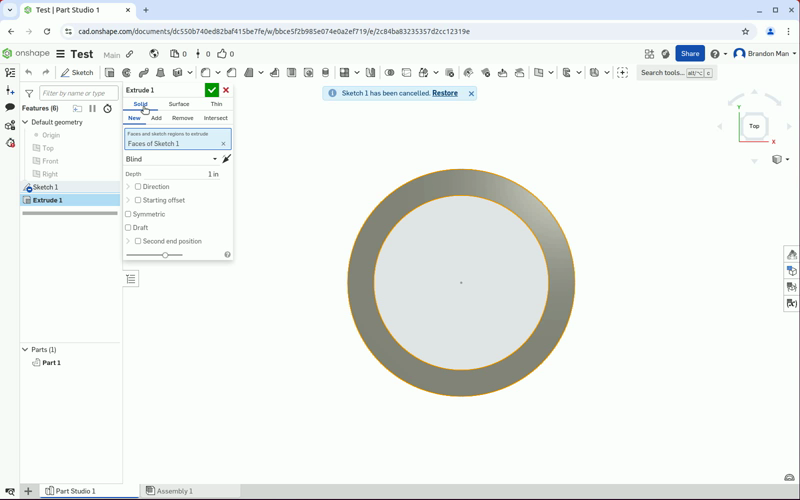
click(143, 106)
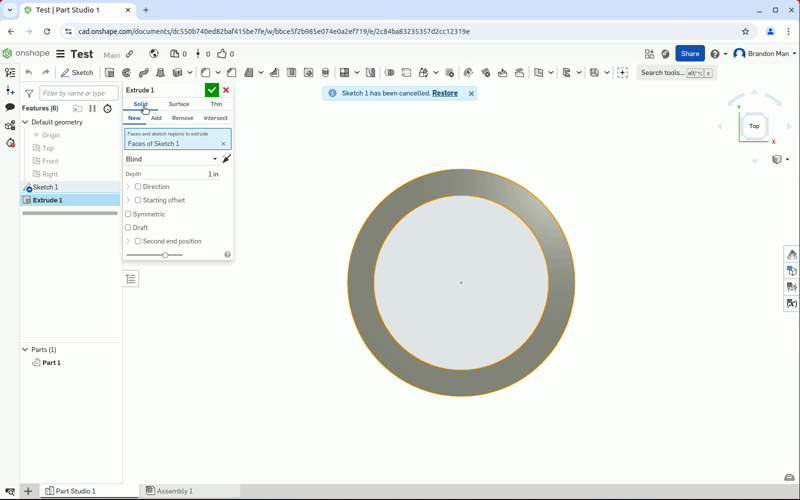
mouse_move(137, 120)
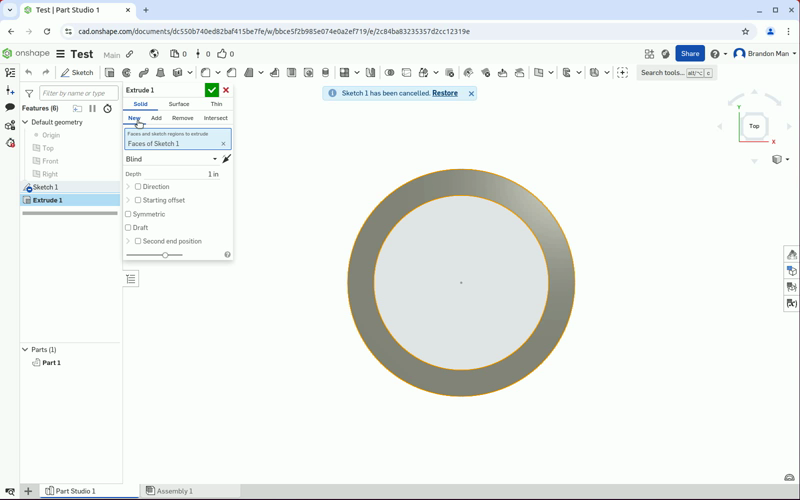
click(137, 120)
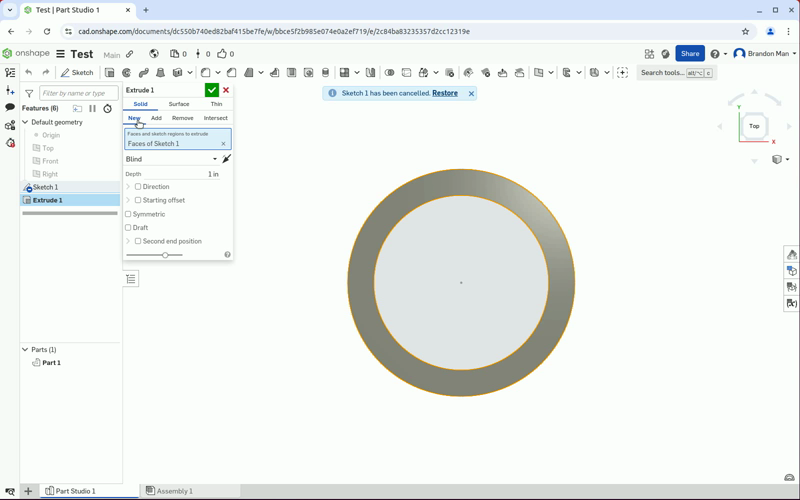
key(tab, 4)
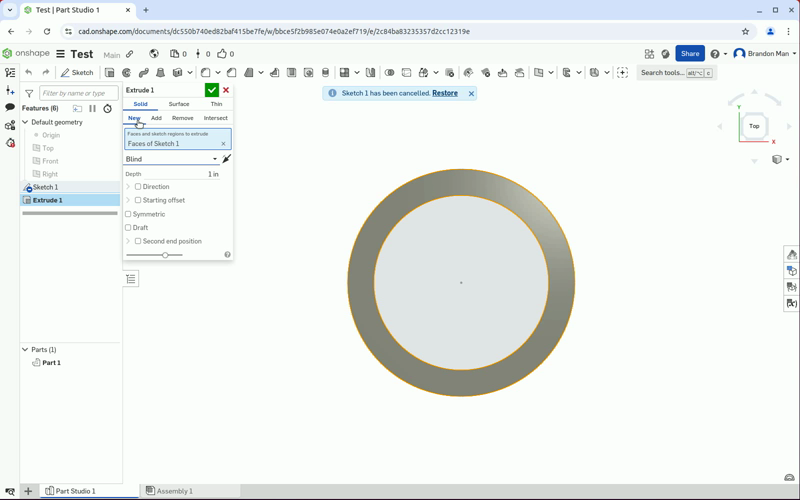
text(0.481)
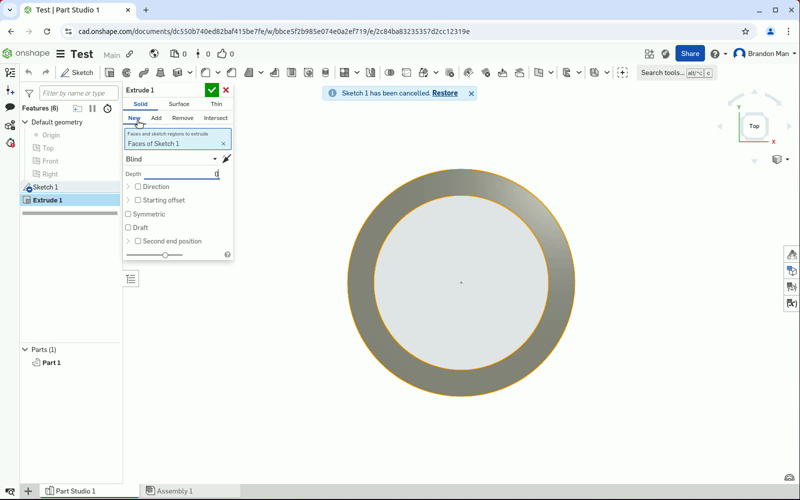
key(enter)
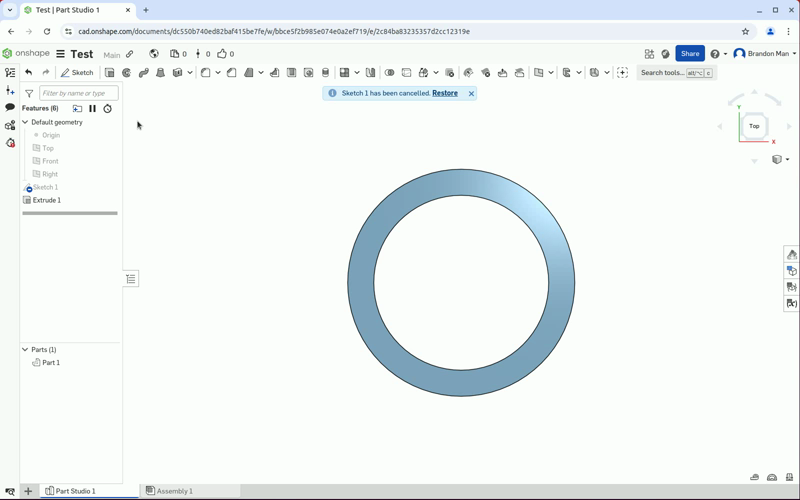
key(shift+h)
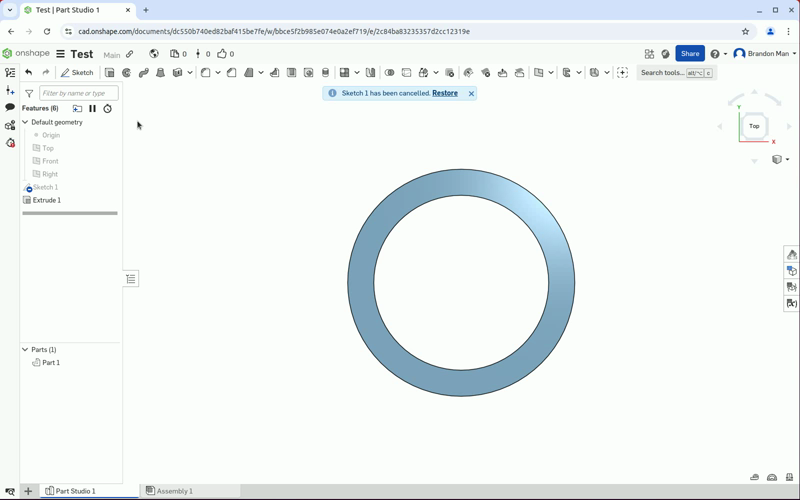
key(shift+h)
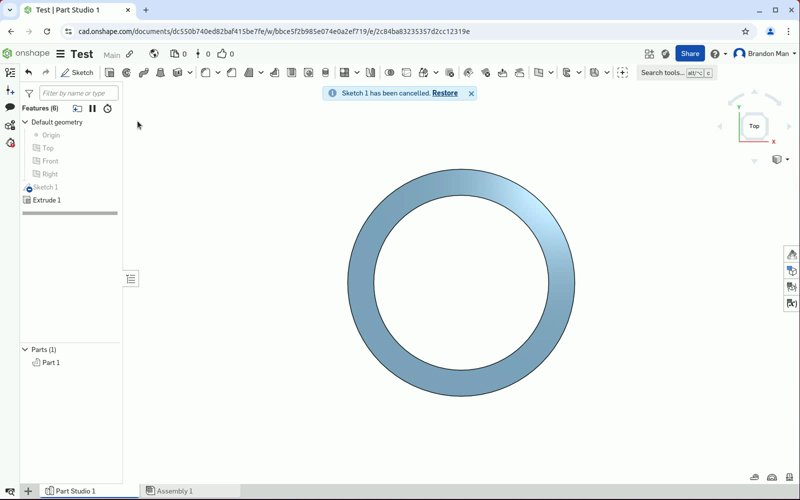
mouse_move(73, 189)
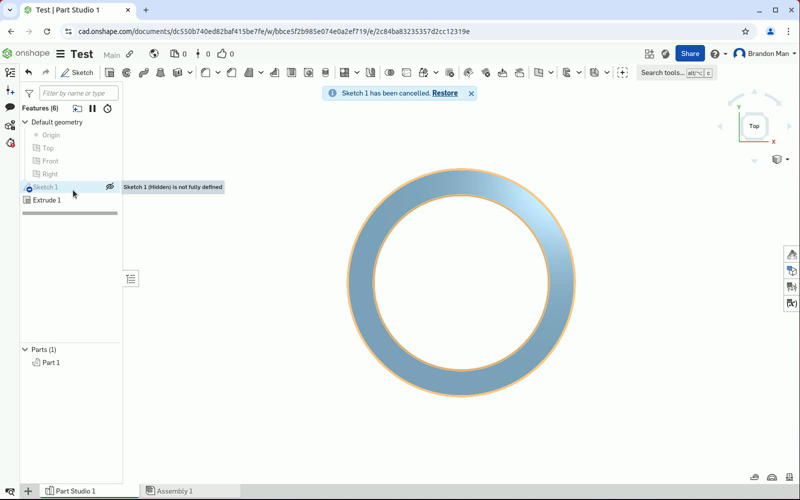
click(73, 189)
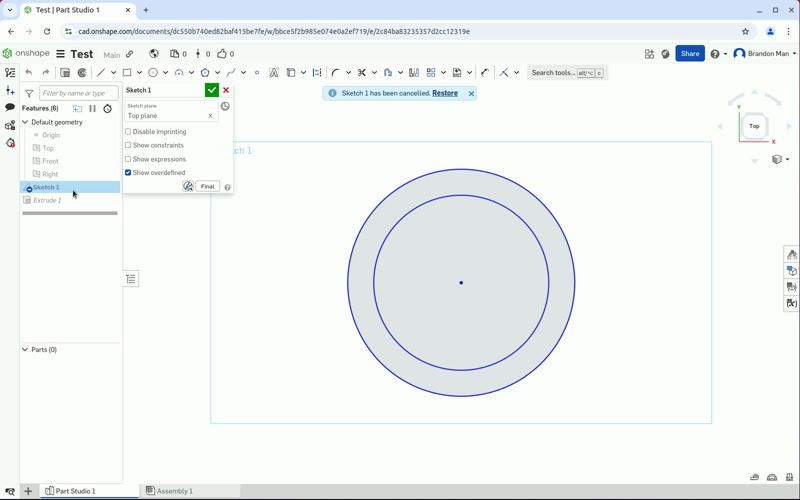
mouse_move(229, 92)
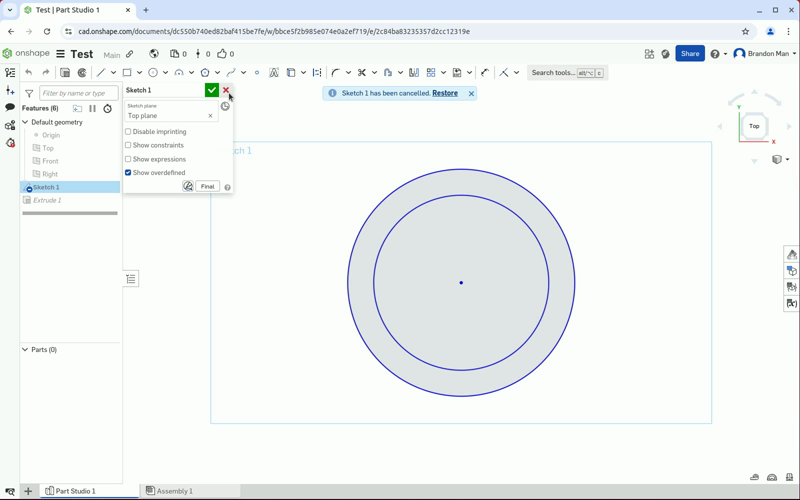
click(229, 92)
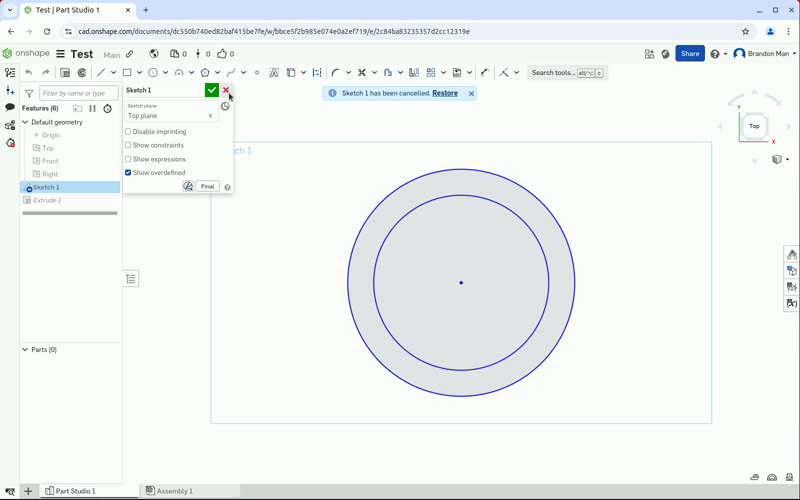
key(shift+s)
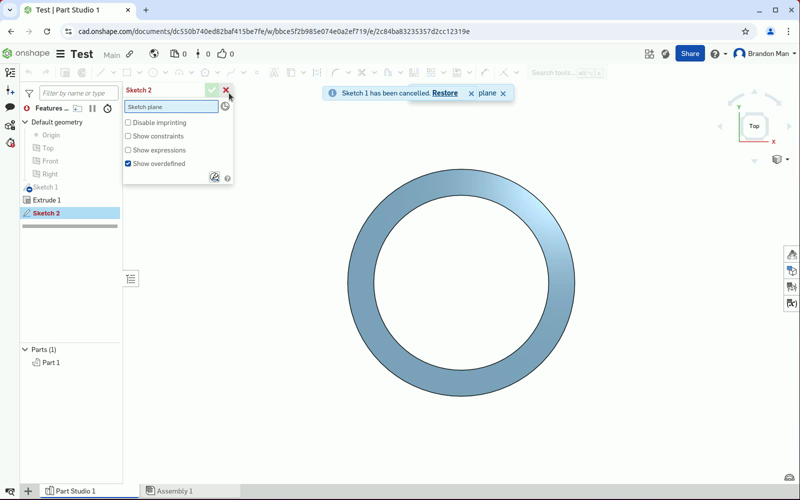
mouse_move(73, 150)
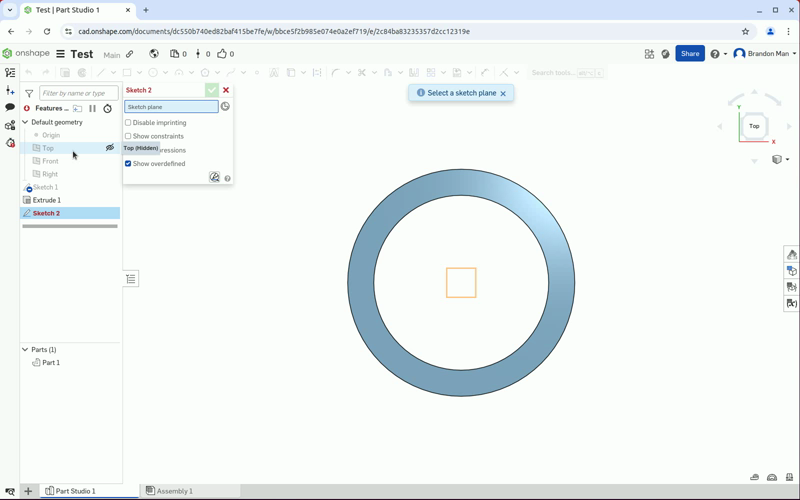
click(73, 150)
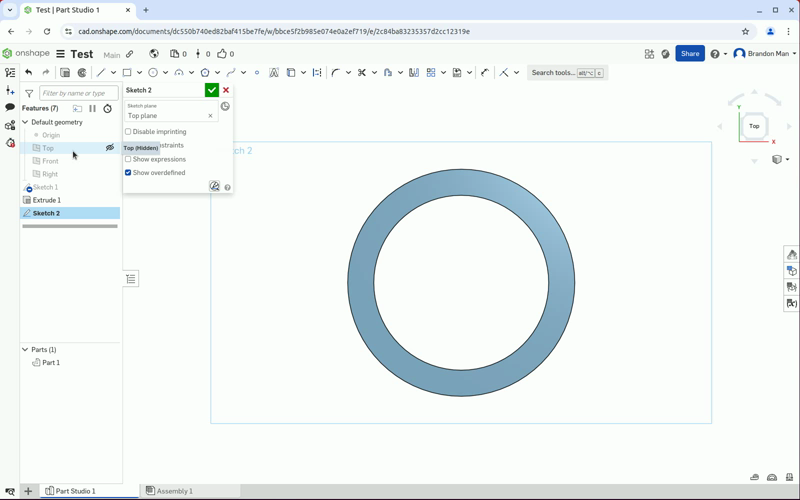
mouse_move(73, 352)
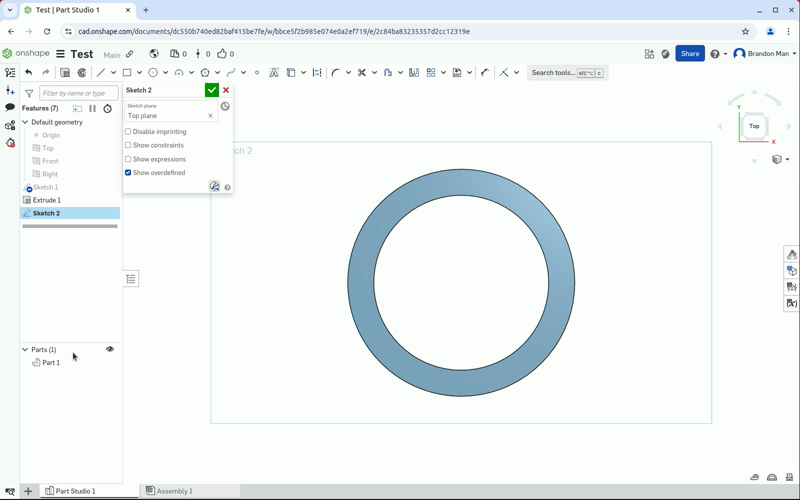
key(y)
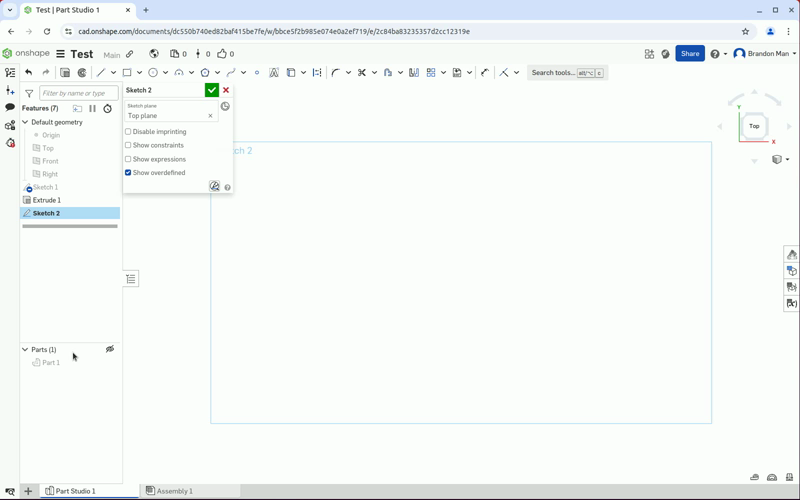
key(c)
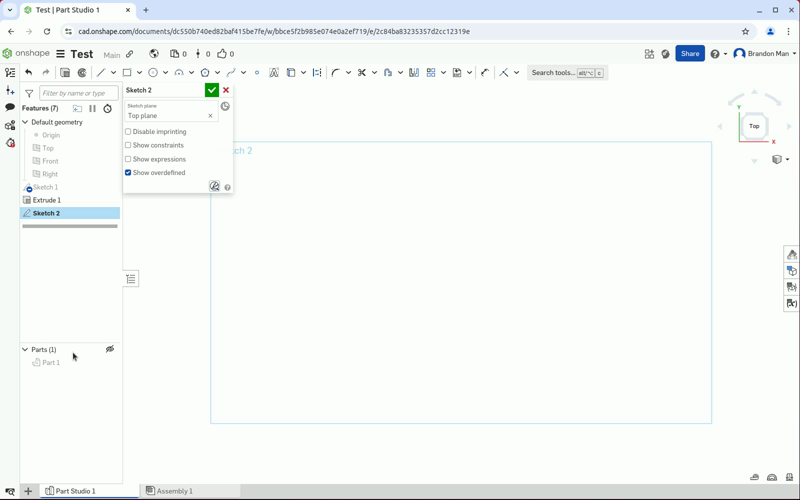
key_down(shift)
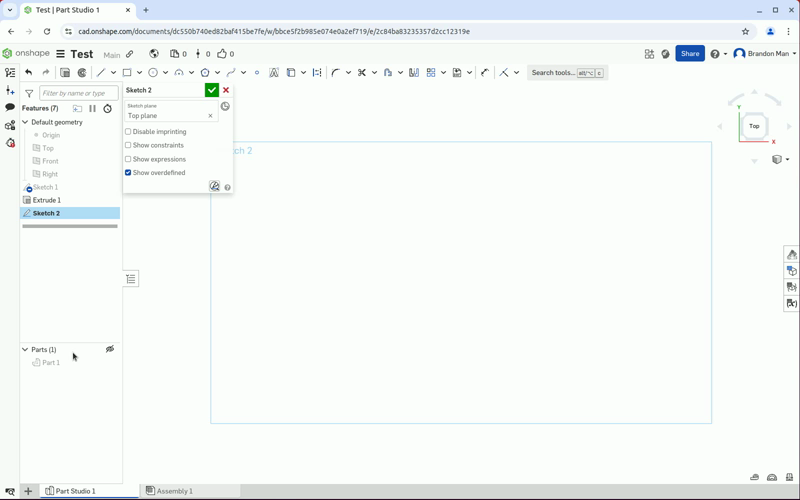
mouse_move(461, 282)
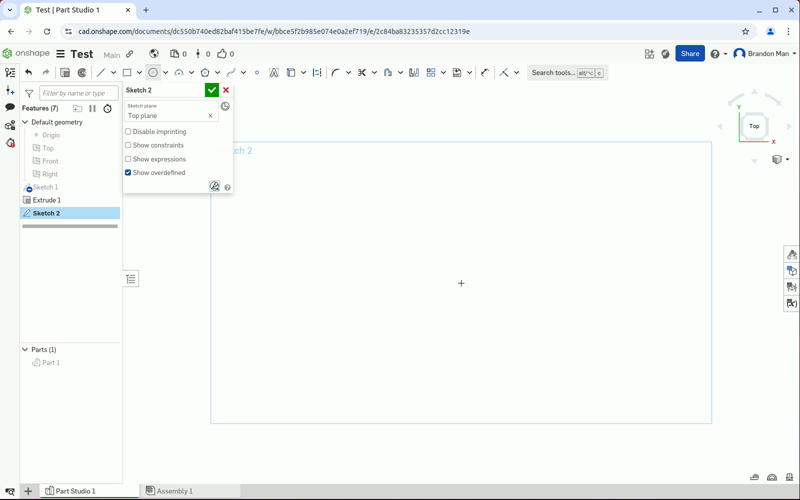
click(461, 282)
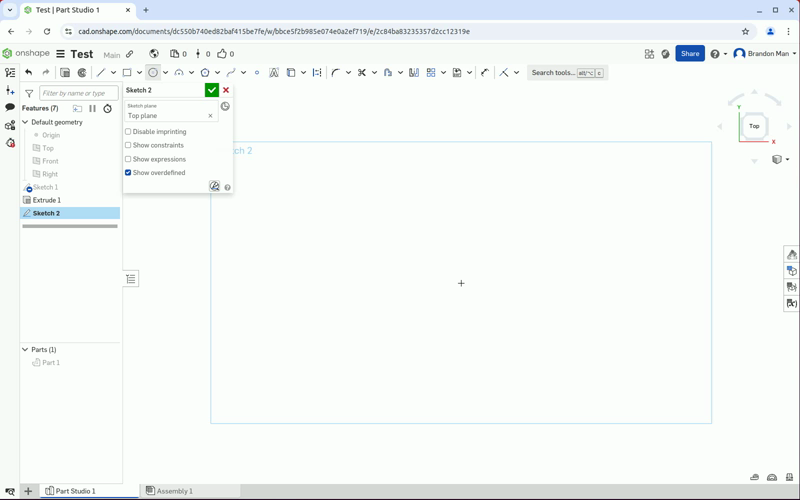
key_up(shift)
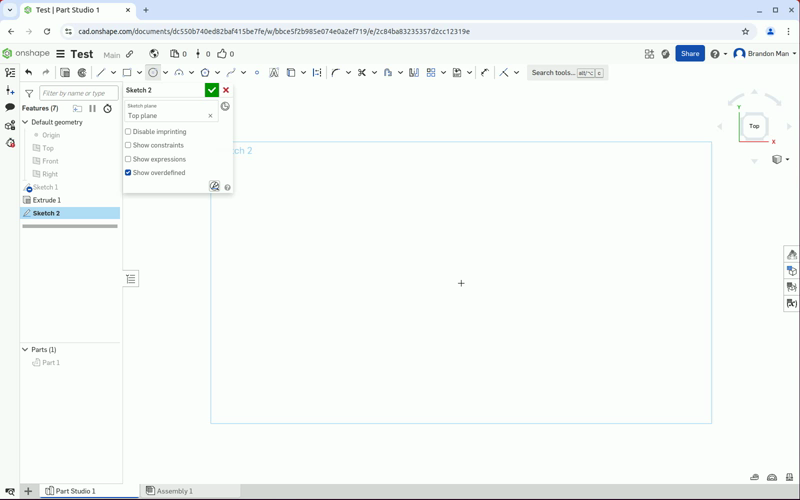
mouse_move(548, 282)
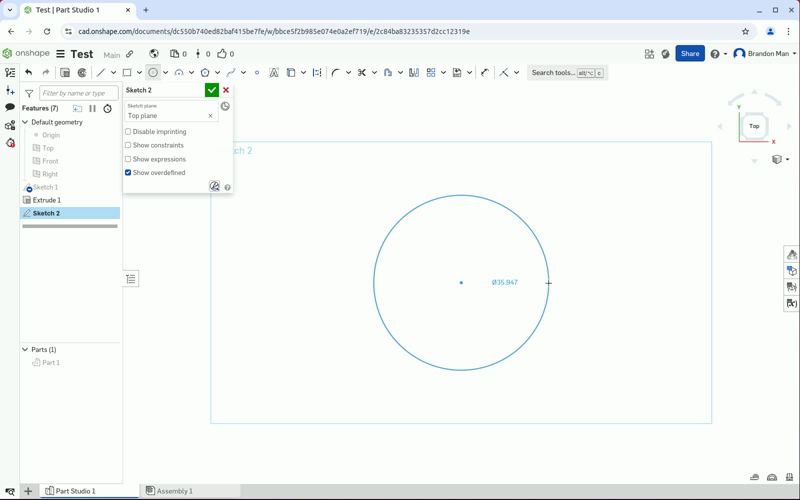
click(548, 282)
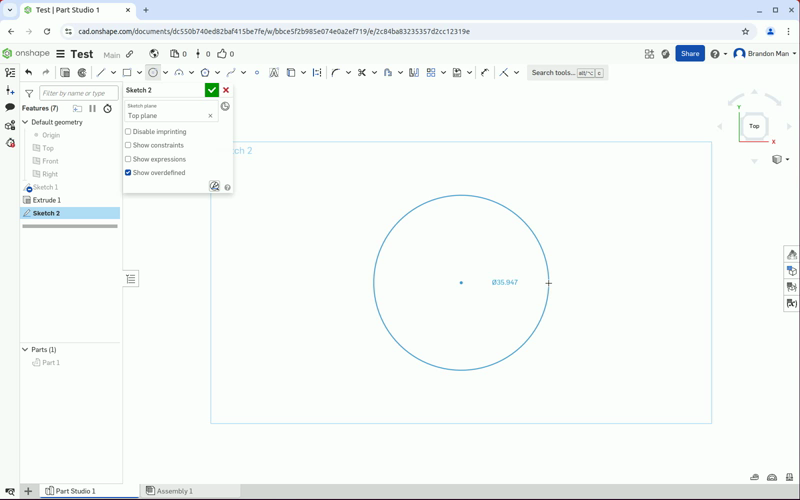
key(esc)
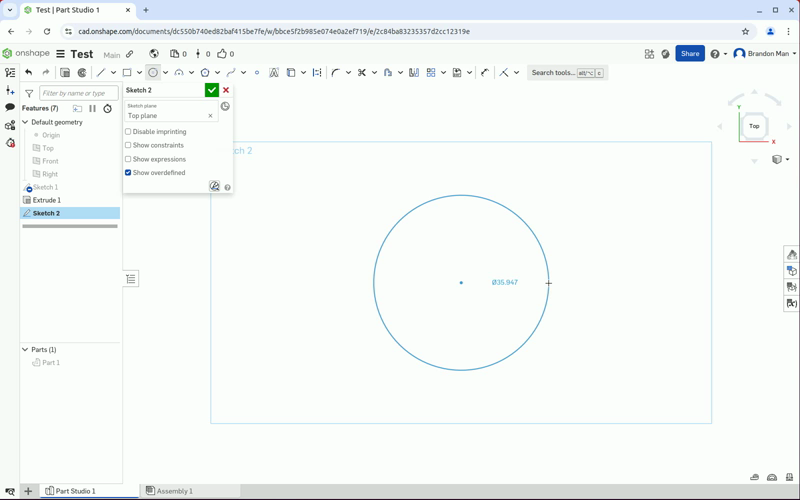
key(c)
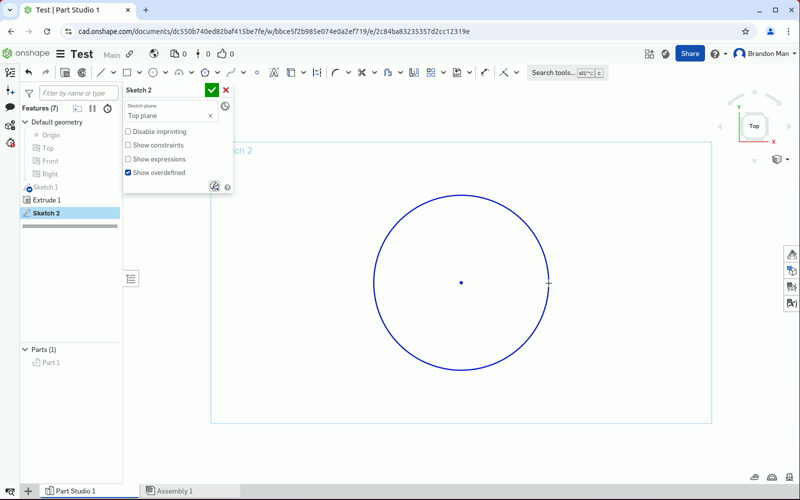
key_down(shift)
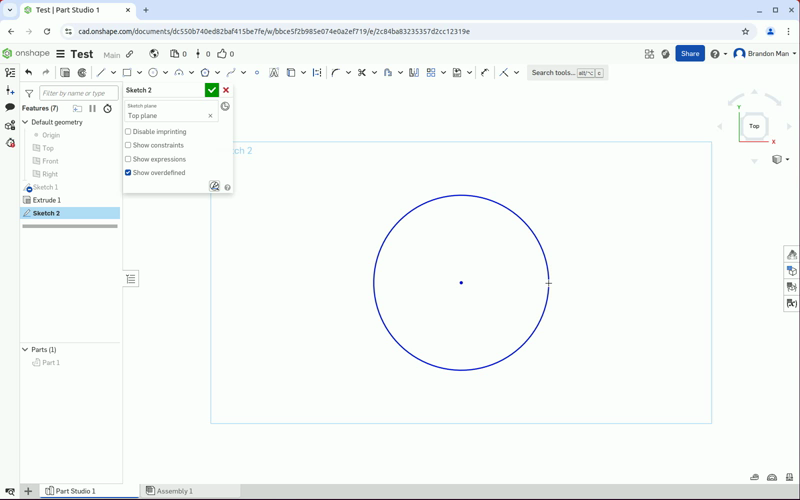
mouse_move(461, 282)
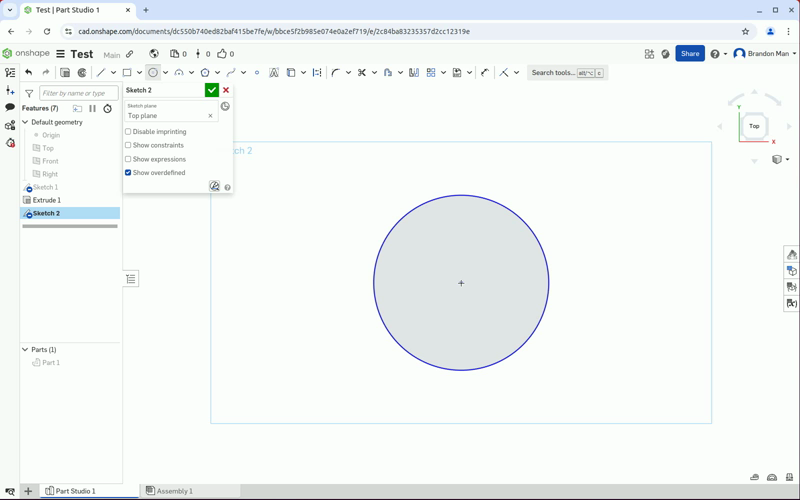
click(461, 282)
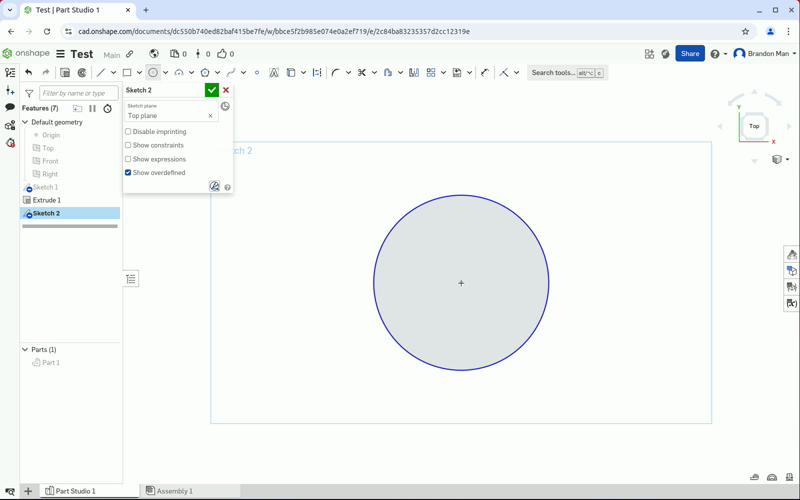
key_up(shift)
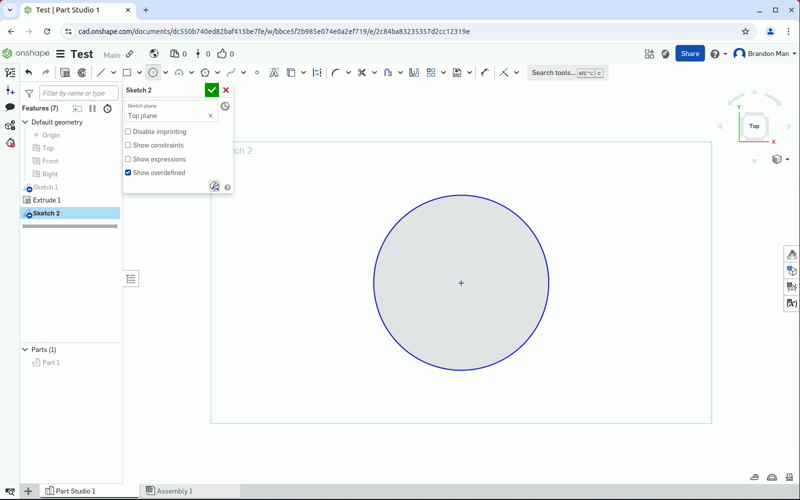
mouse_move(545, 282)
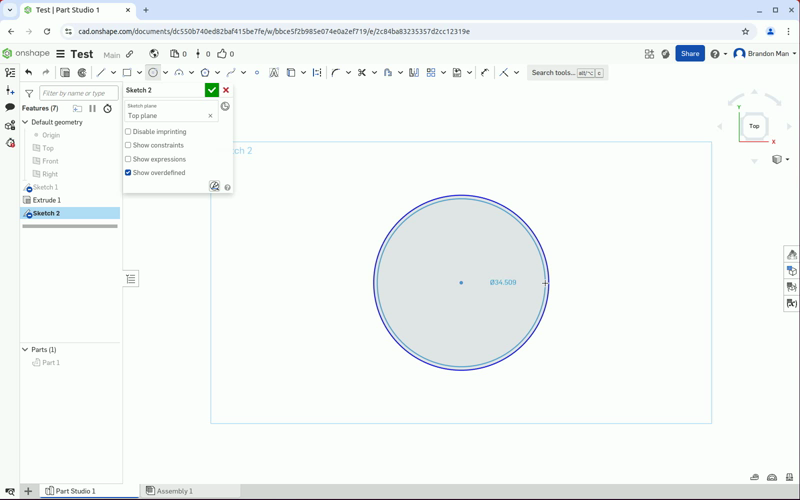
scroll(6)
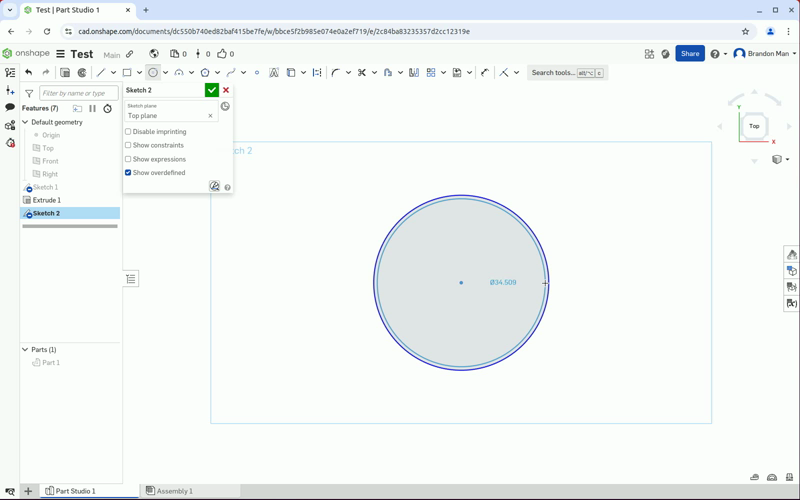
scroll(6)
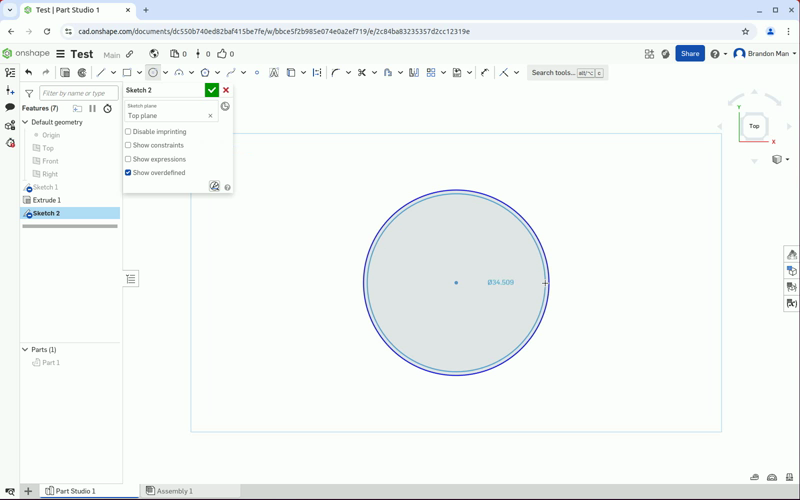
scroll(6)
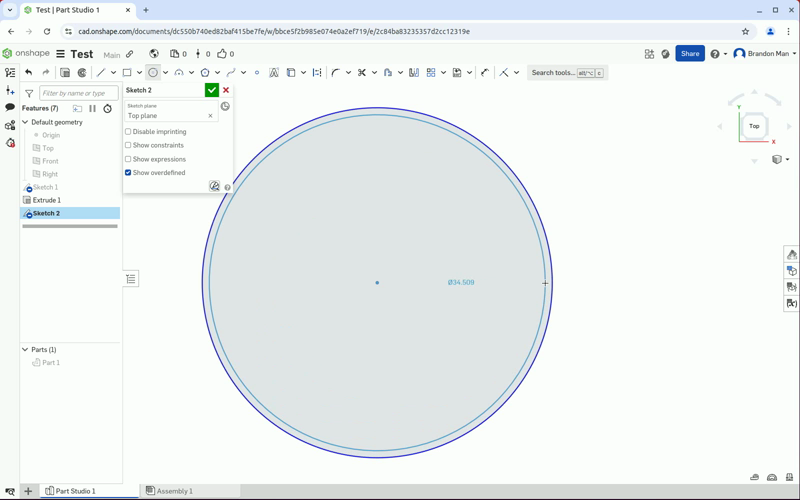
scroll(6)
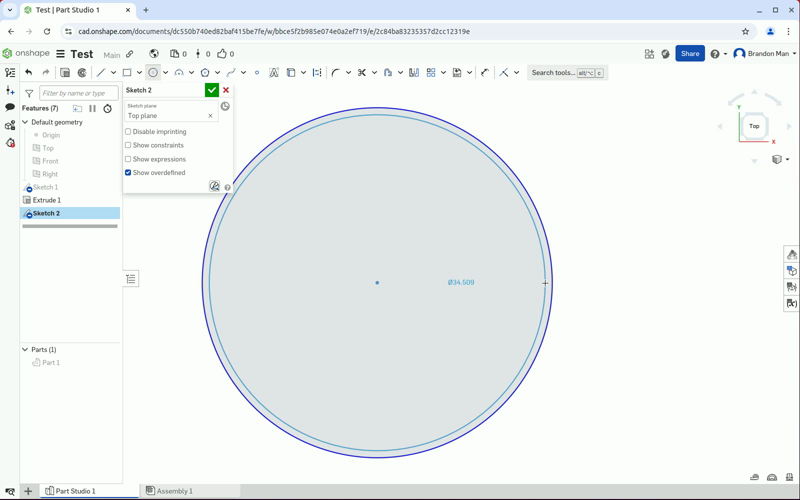
scroll(6)
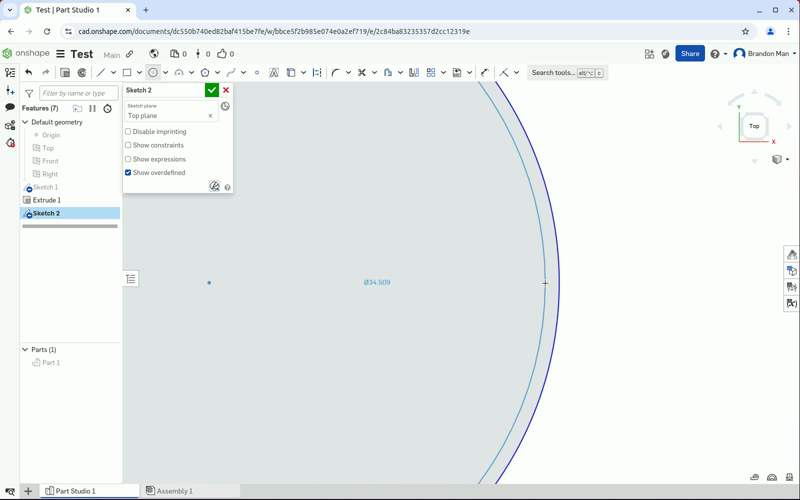
scroll(6)
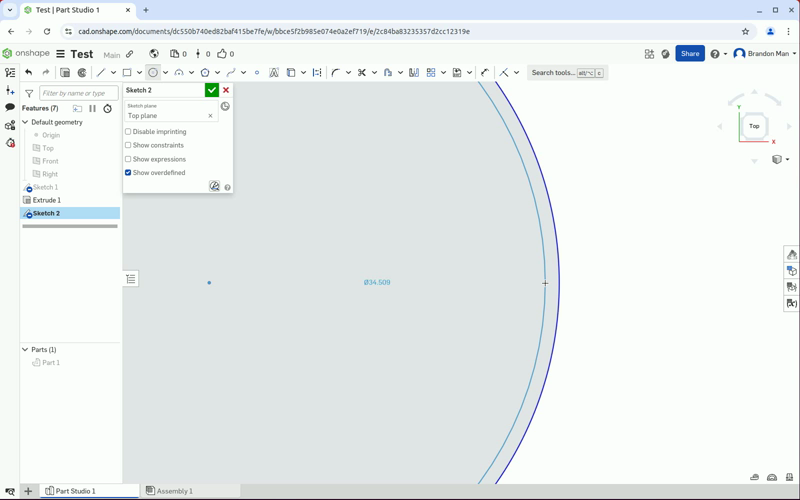
scroll(6)
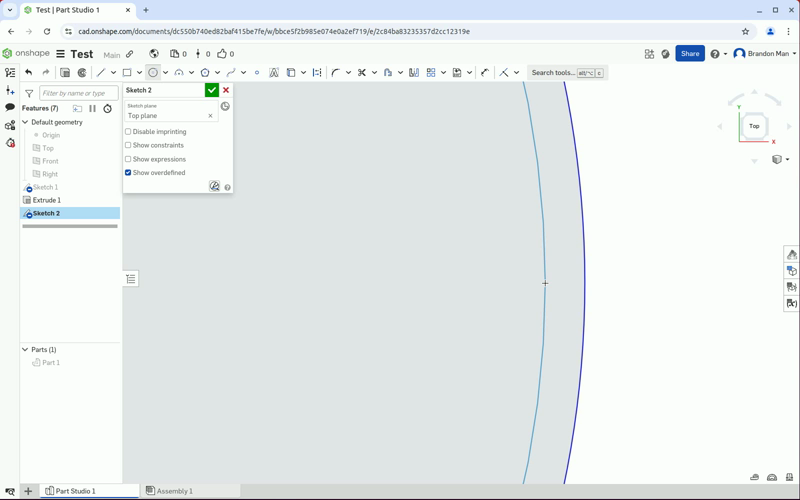
click(545, 282)
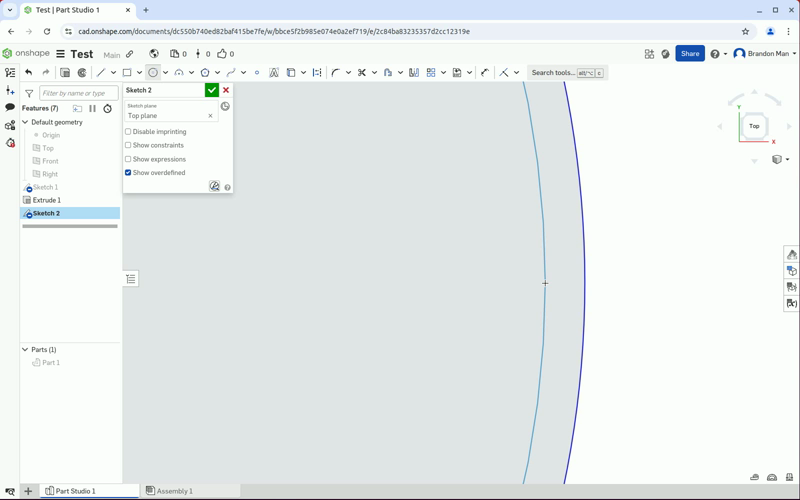
scroll(-6)
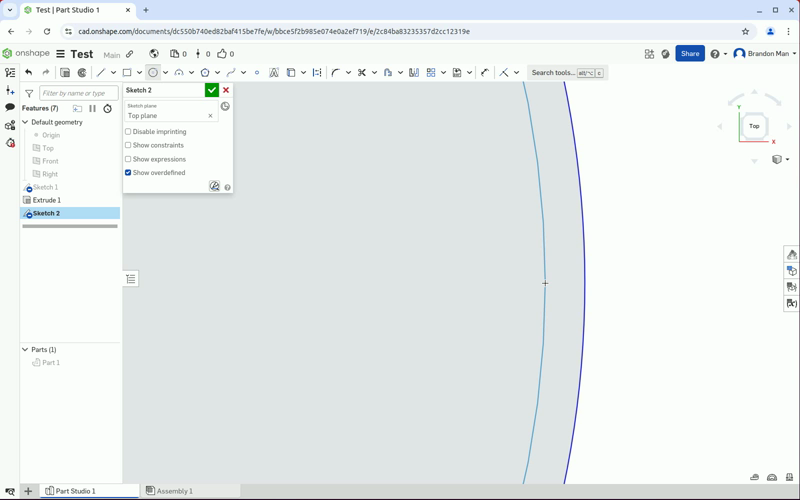
scroll(-6)
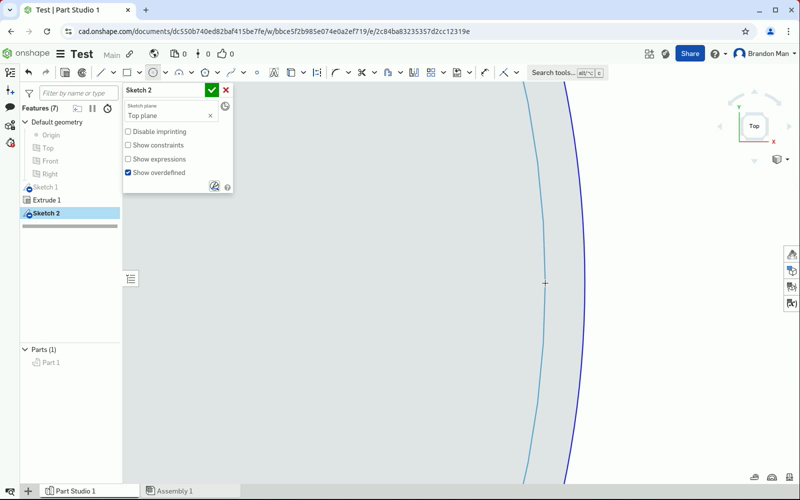
scroll(-6)
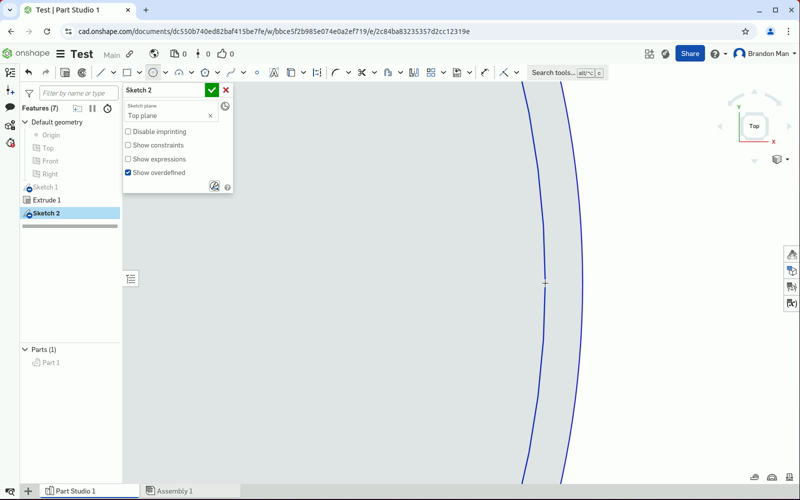
scroll(-6)
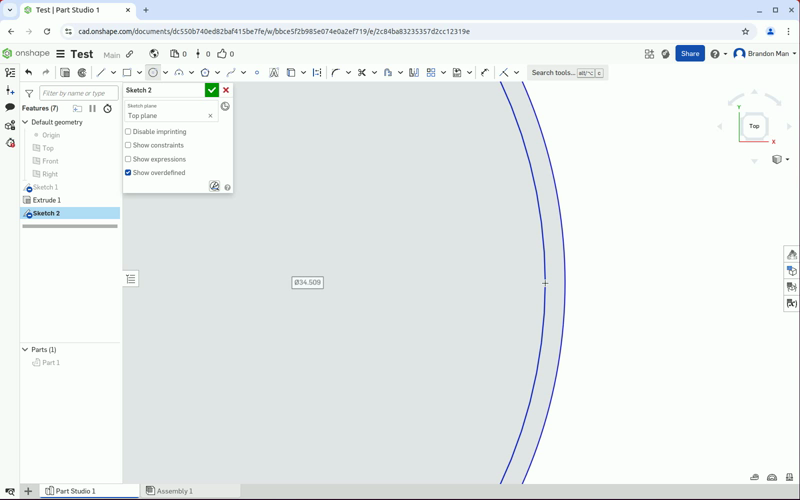
scroll(-6)
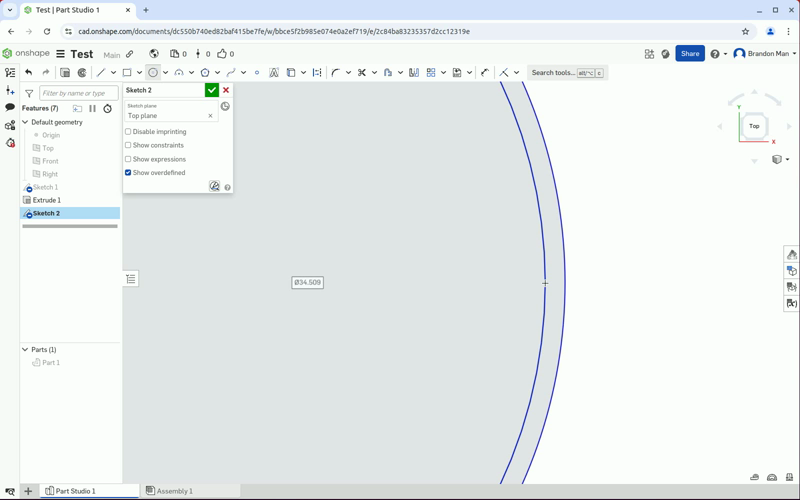
scroll(-6)
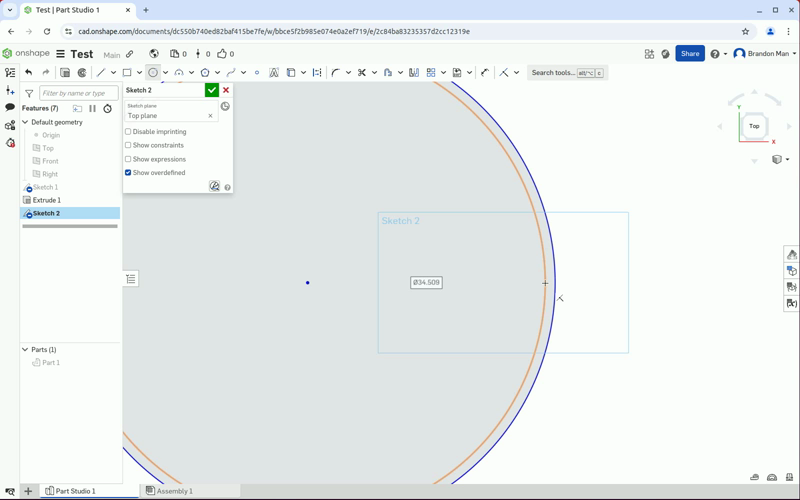
scroll(-6)
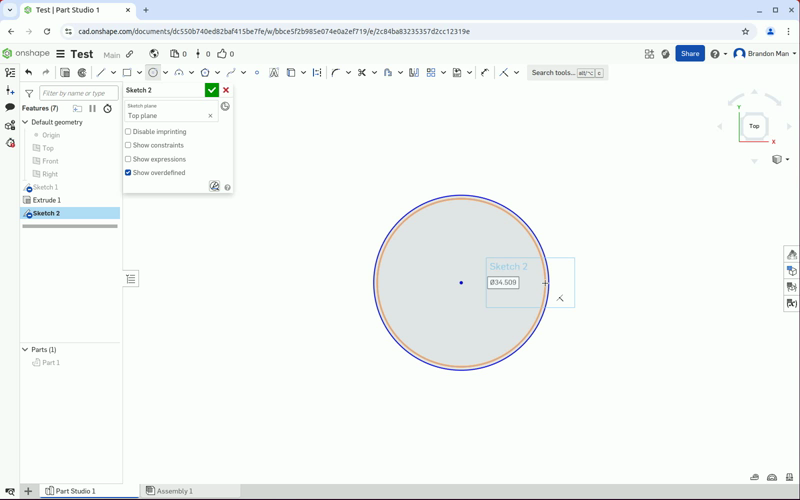
key(esc)
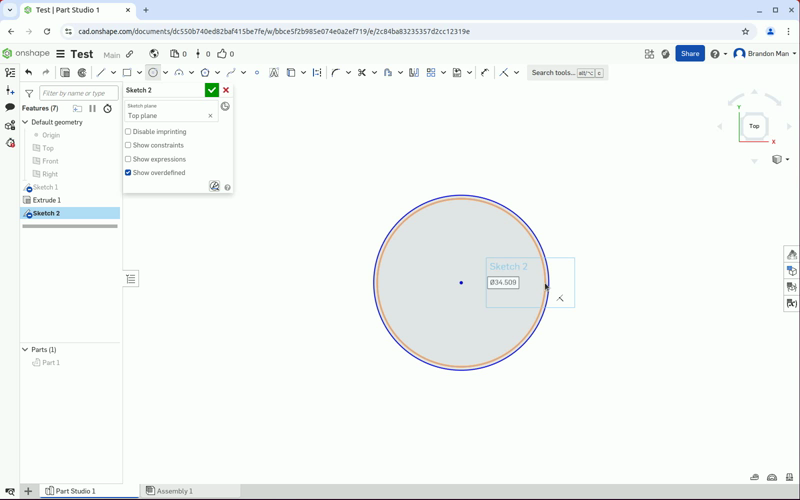
mouse_move(376, 285)
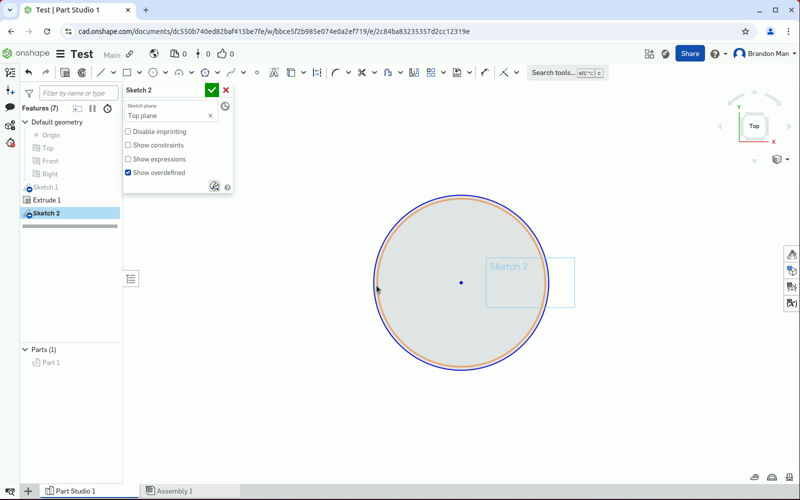
click(376, 285)
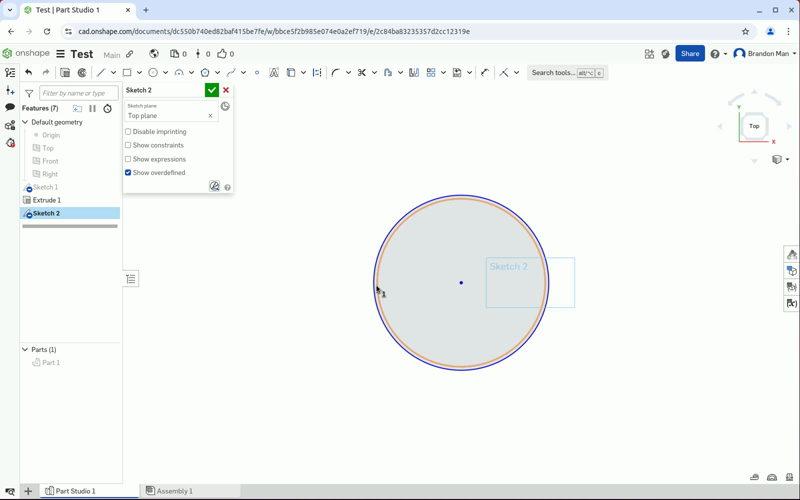
mouse_move(73, 352)
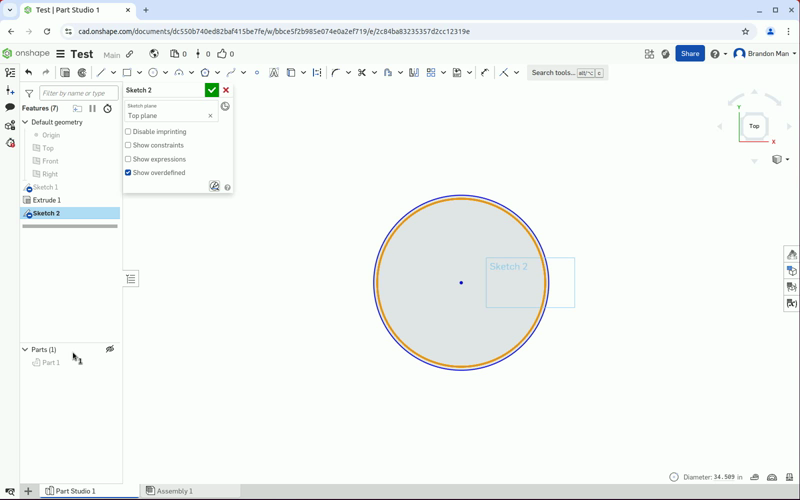
key(shift+y)
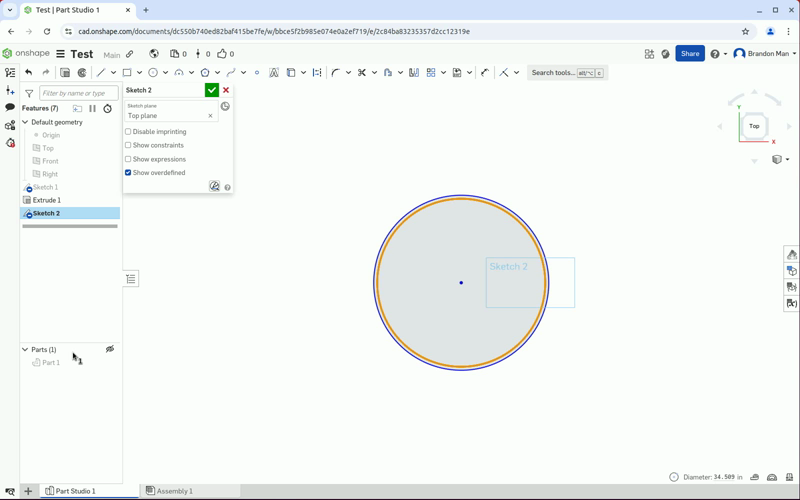
key(shift+e)
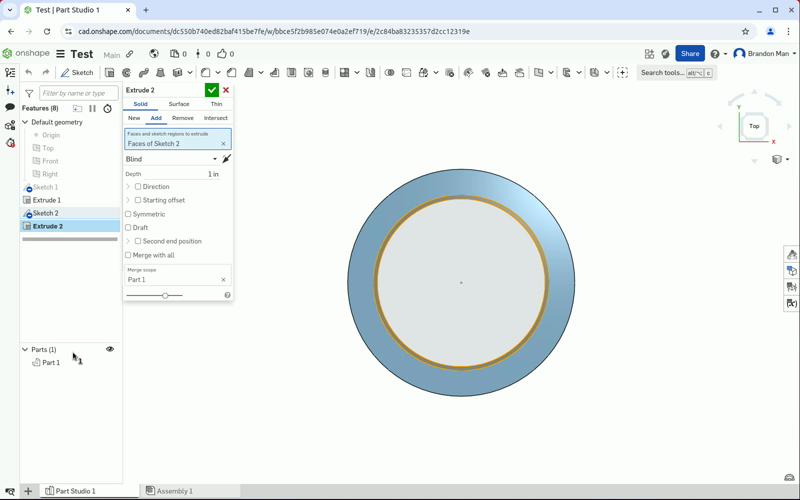
mouse_move(143, 106)
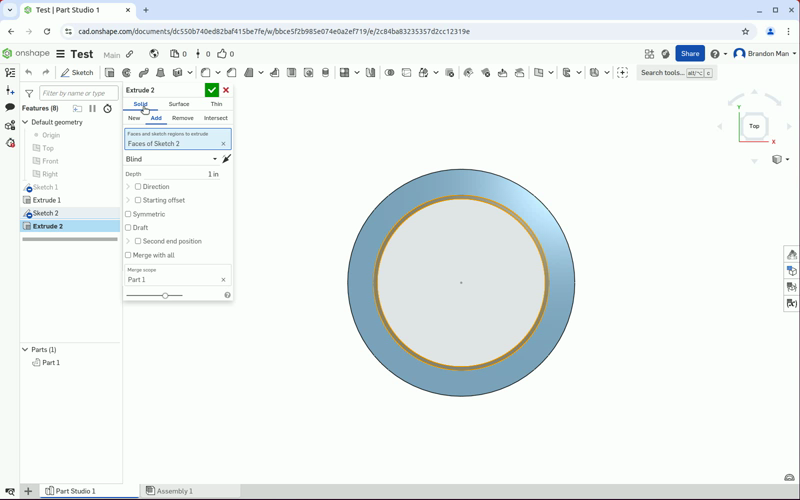
click(143, 106)
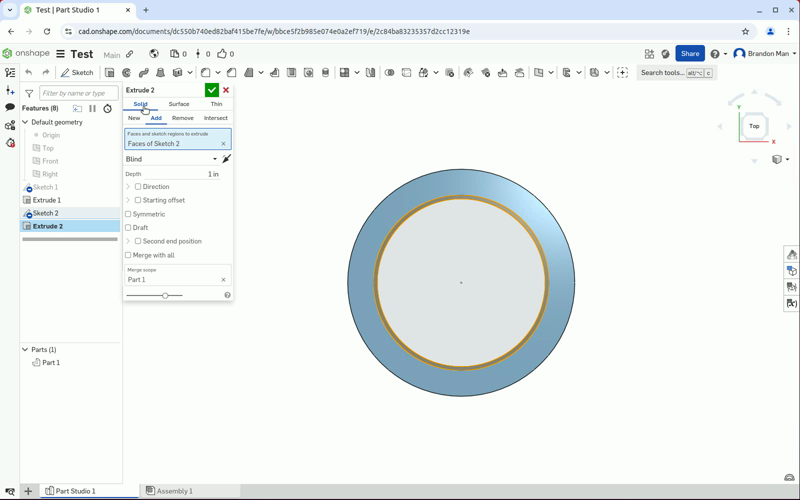
mouse_move(137, 120)
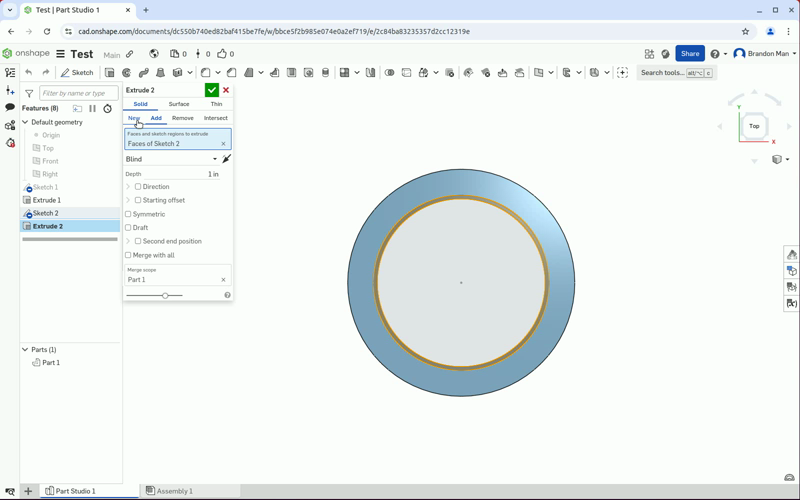
click(137, 120)
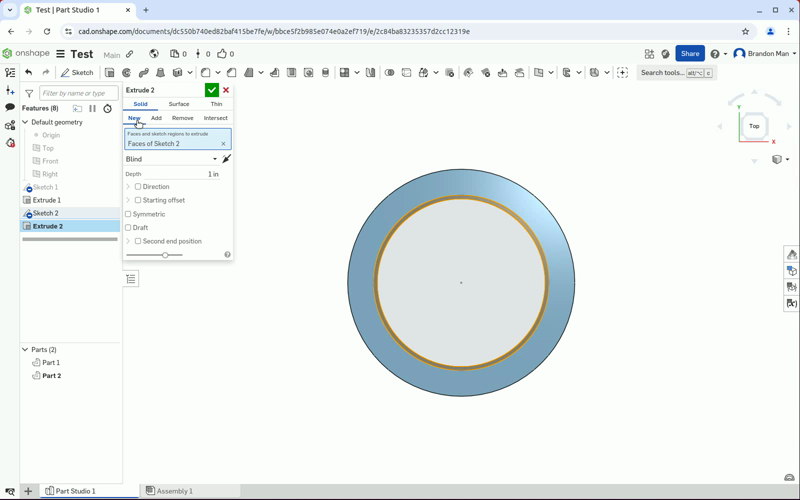
key(tab, 4)
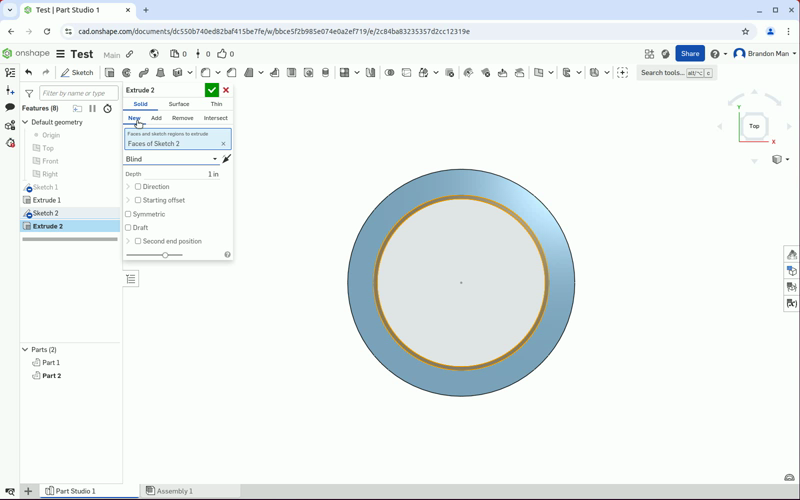
text(5.055)
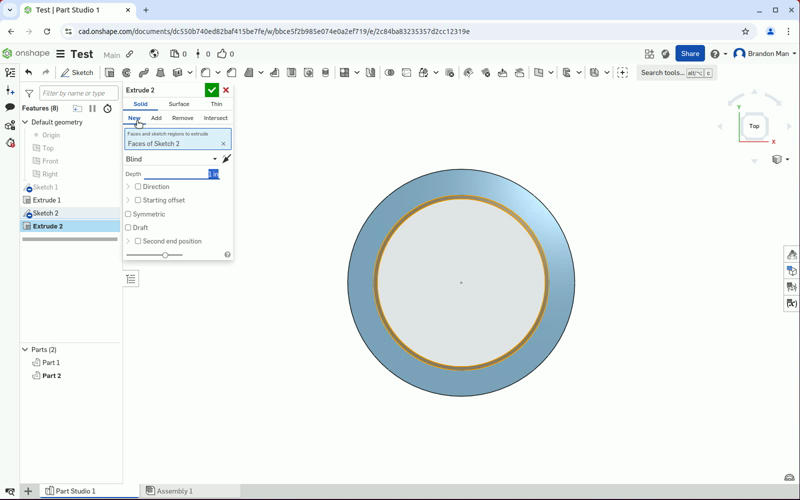
key(enter)
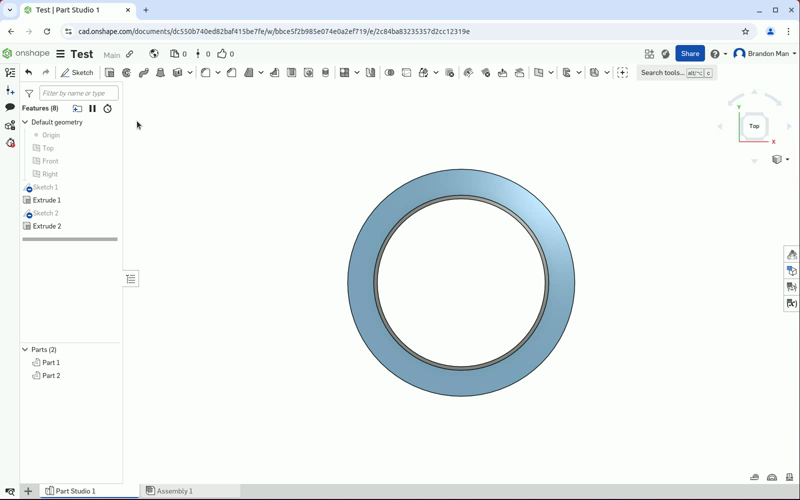
key(shift+h)
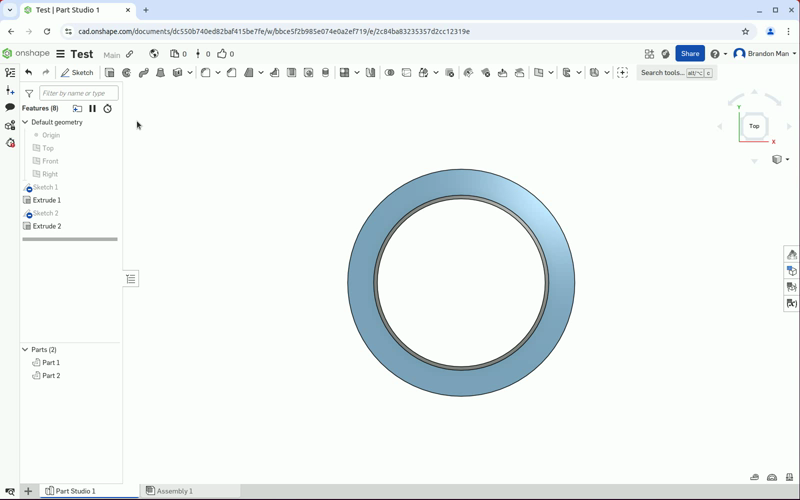
key(shift+h)
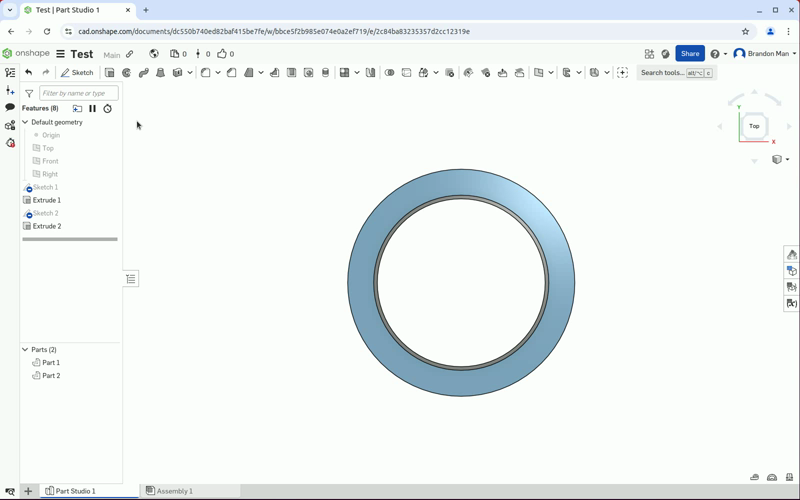
key(shift+7)
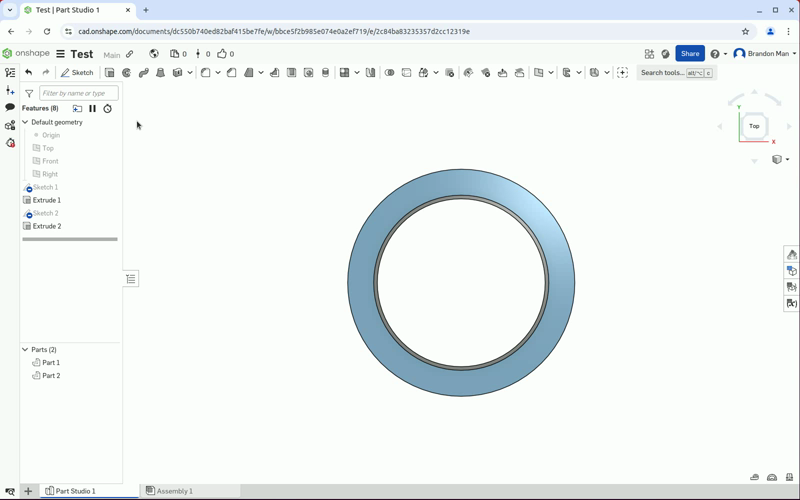
key(up, 3)
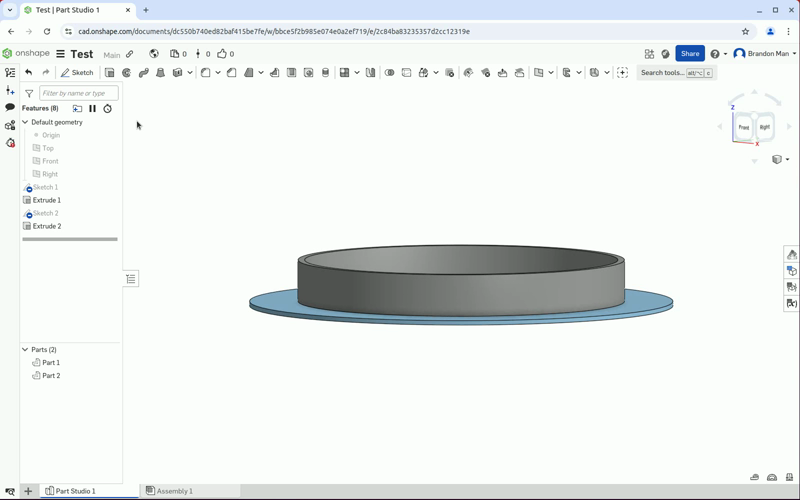
key(left, 3)
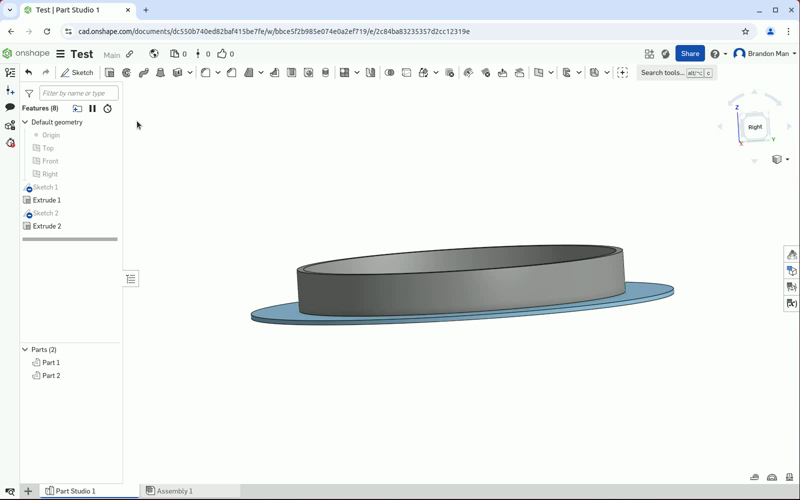
key(right, 3)
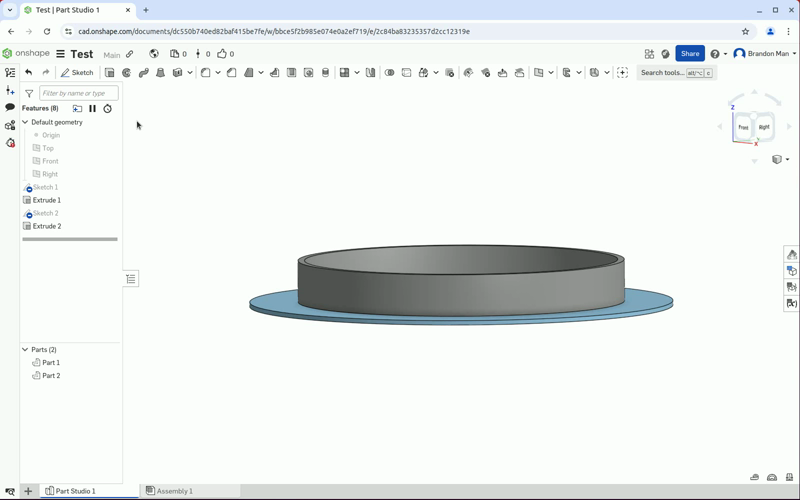
key(down, 3)
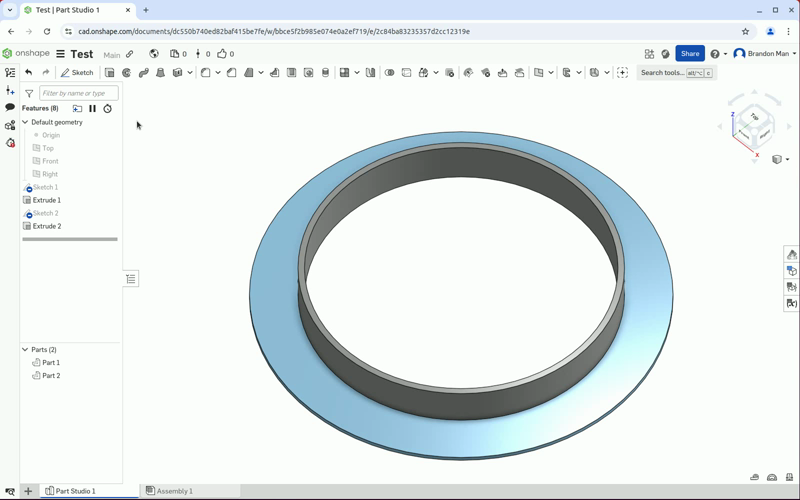
mouse_move(73, 189)
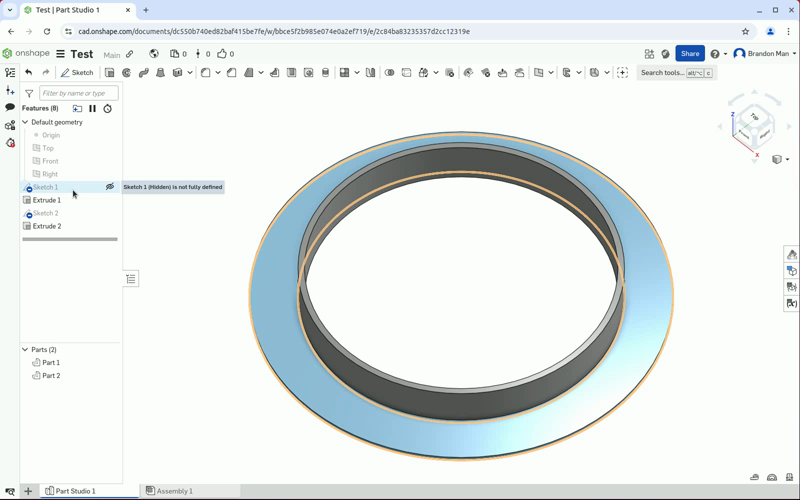
click(73, 189)